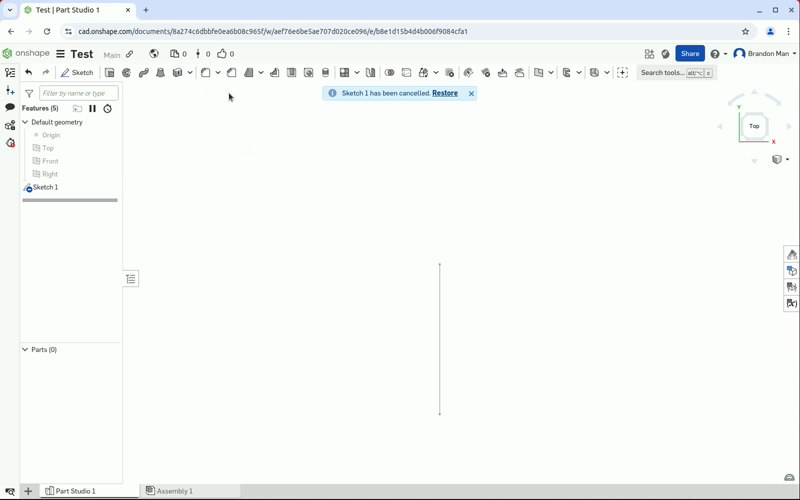
key(shift+h)
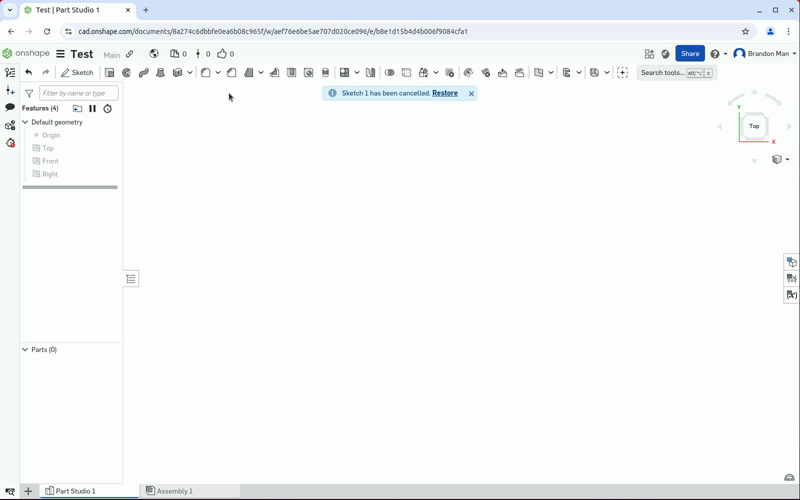
mouse_move(73, 352)
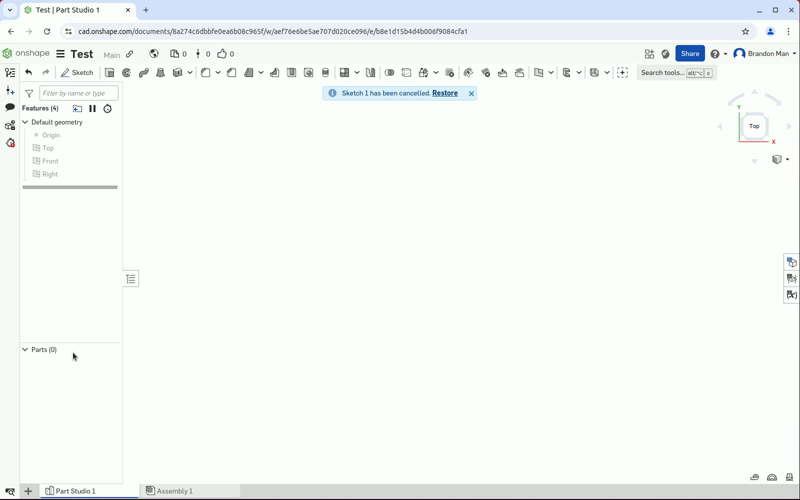
key(y)
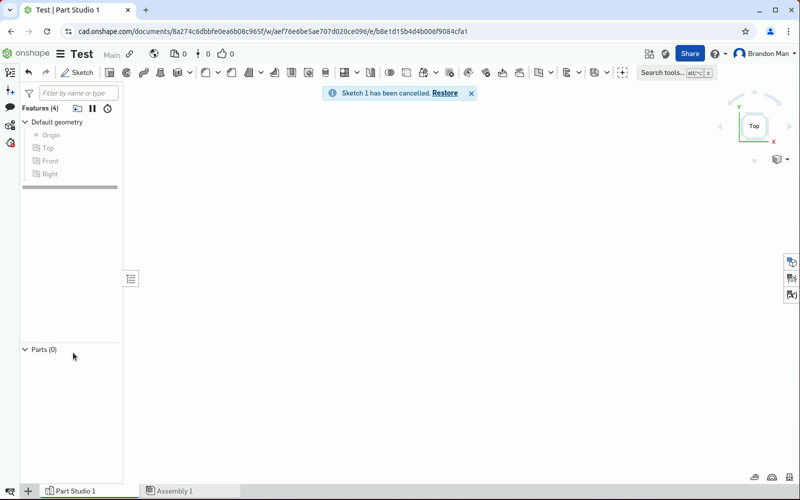
key(shift+p)
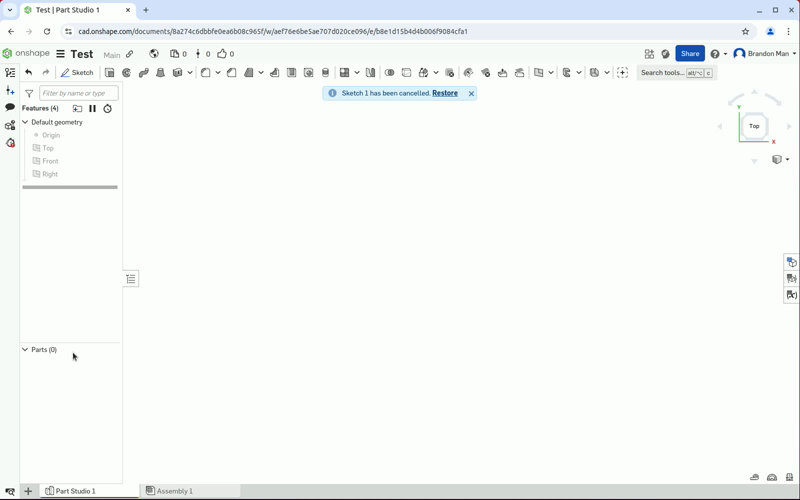
key(space)
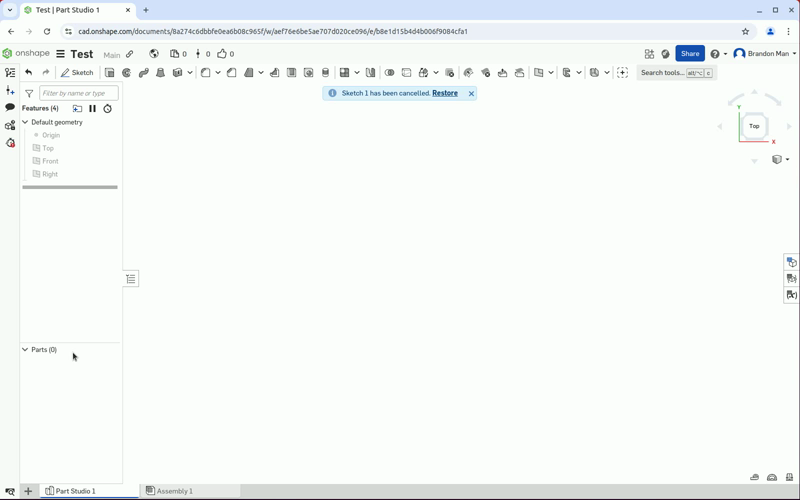
key_down(shift)
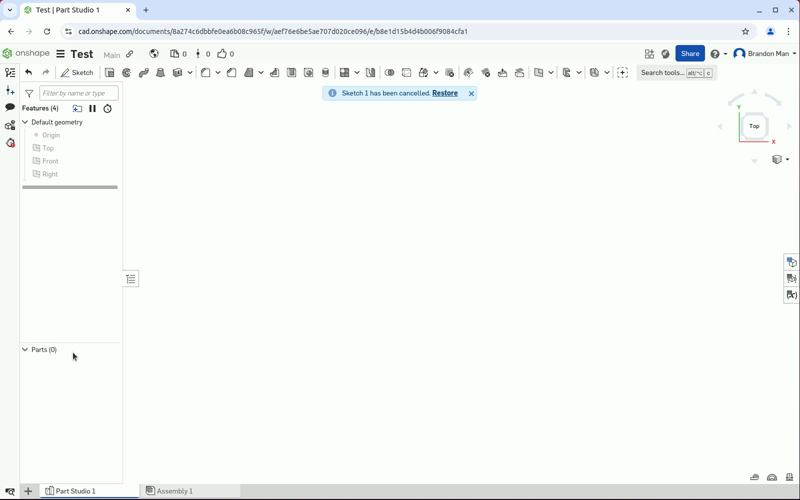
key(up)
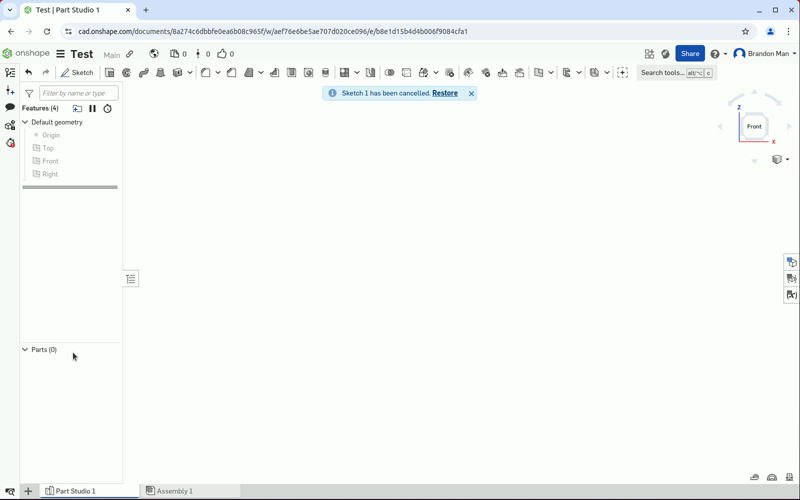
key_up(shift)
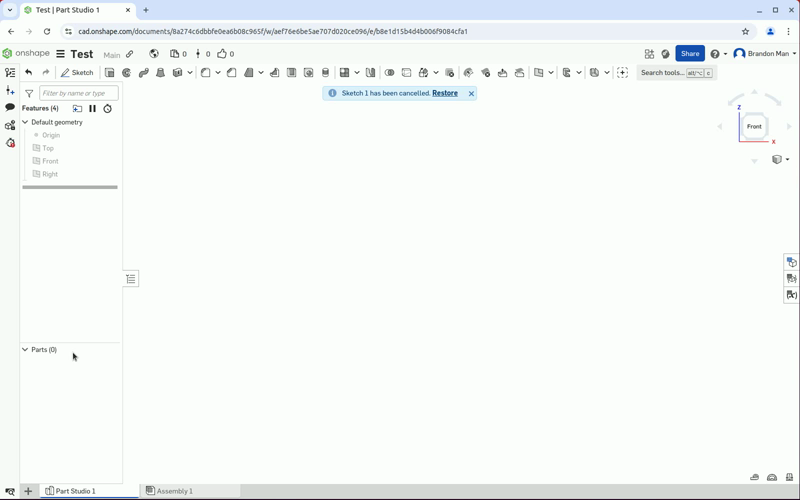
mouse_move(73, 352)
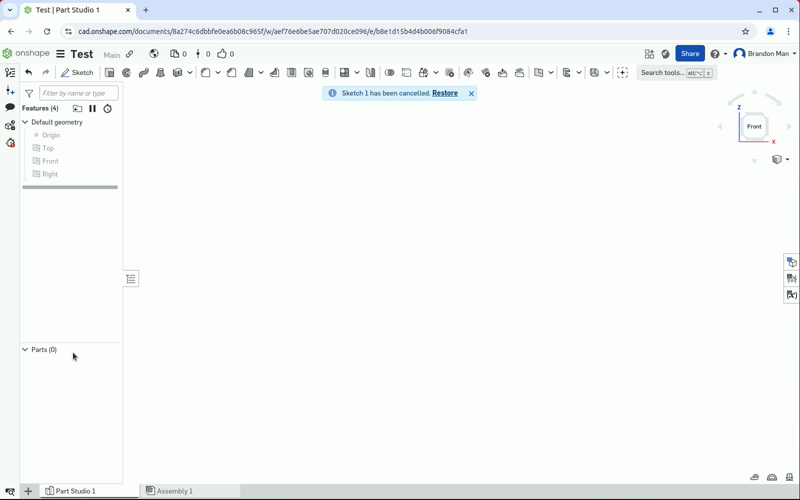
key(shift+y)
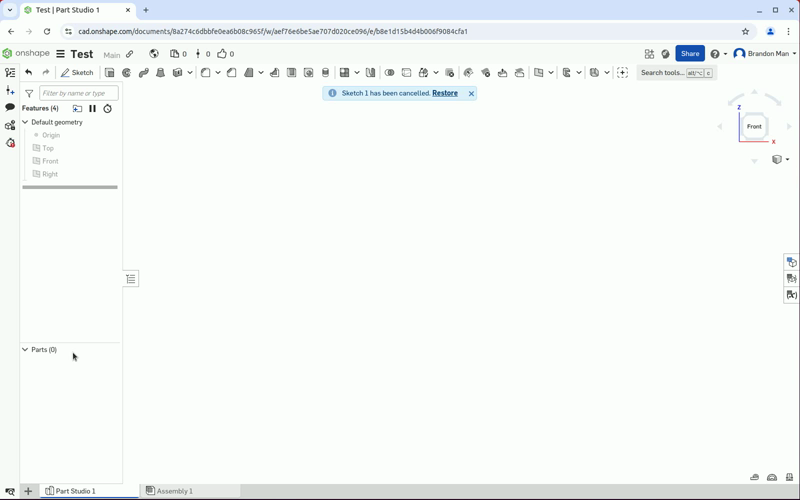
key(shift+s)
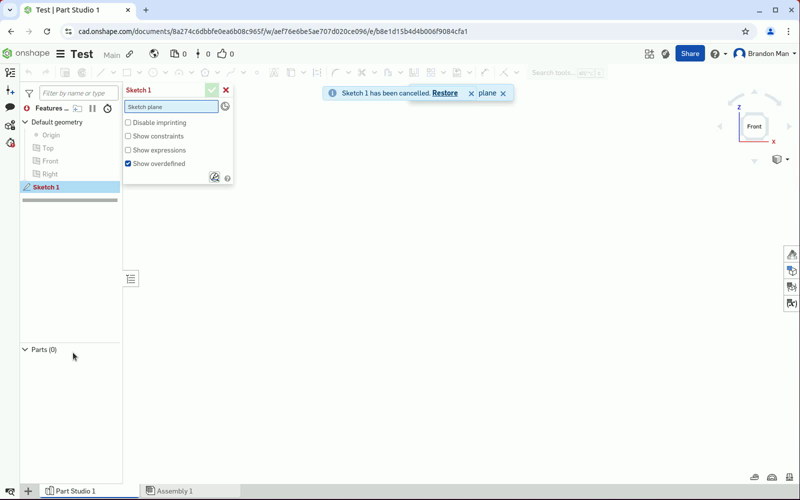
mouse_move(73, 163)
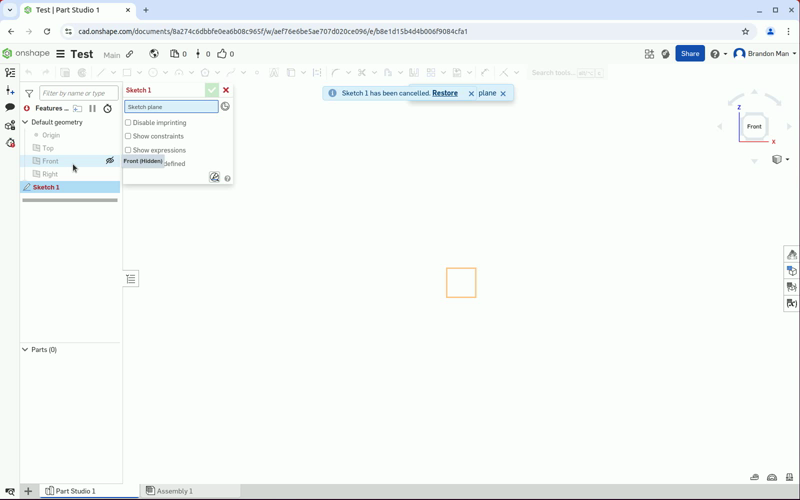
click(73, 163)
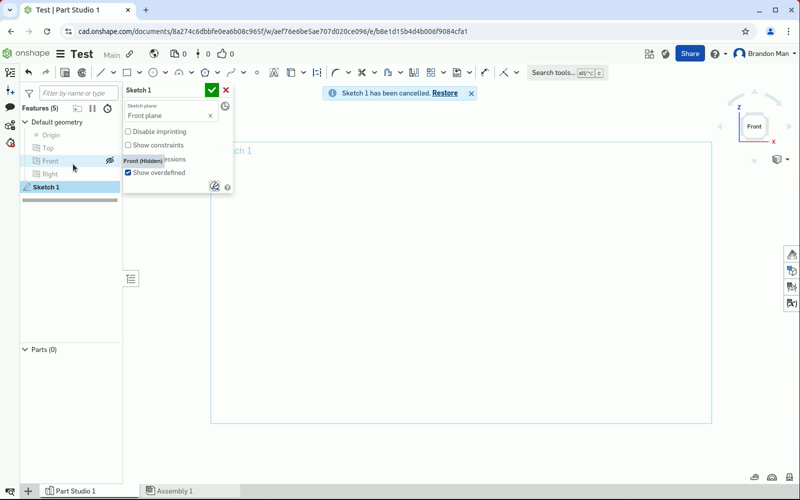
mouse_move(73, 352)
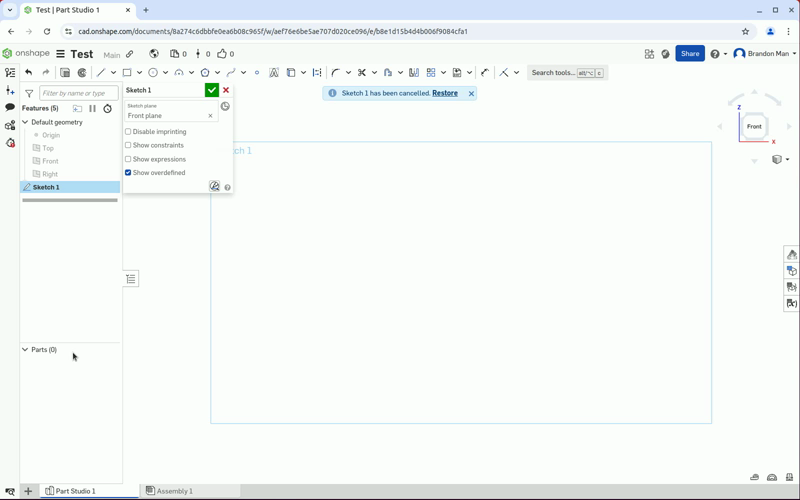
key(y)
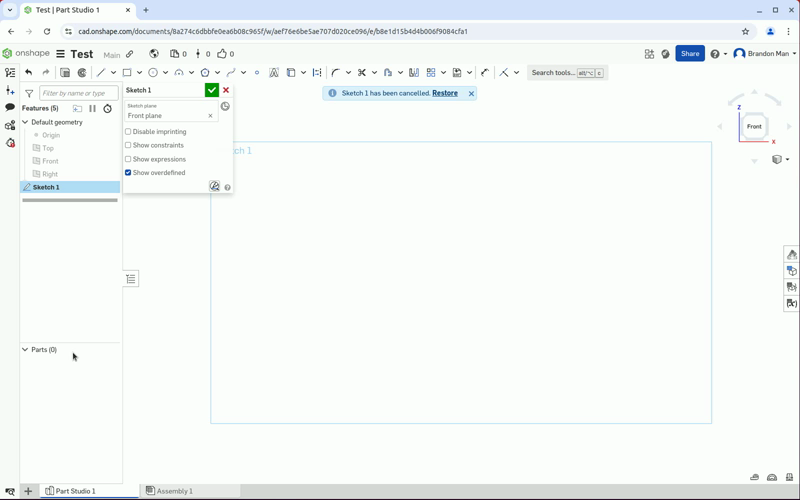
key(l)
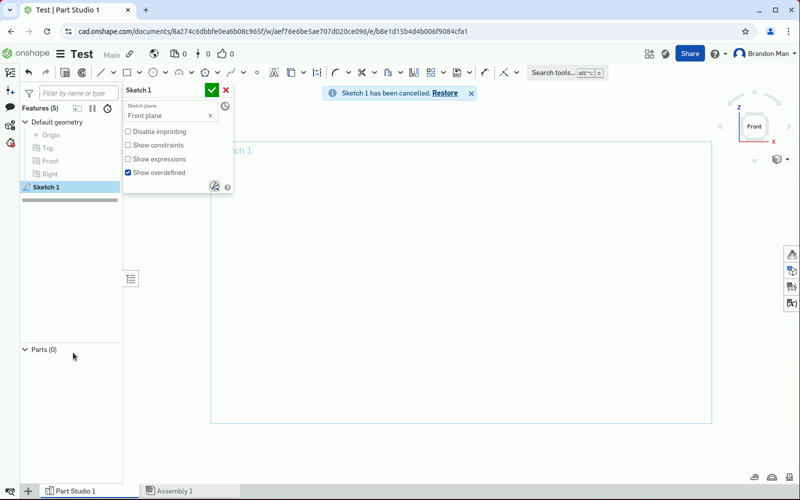
key_down(shift)
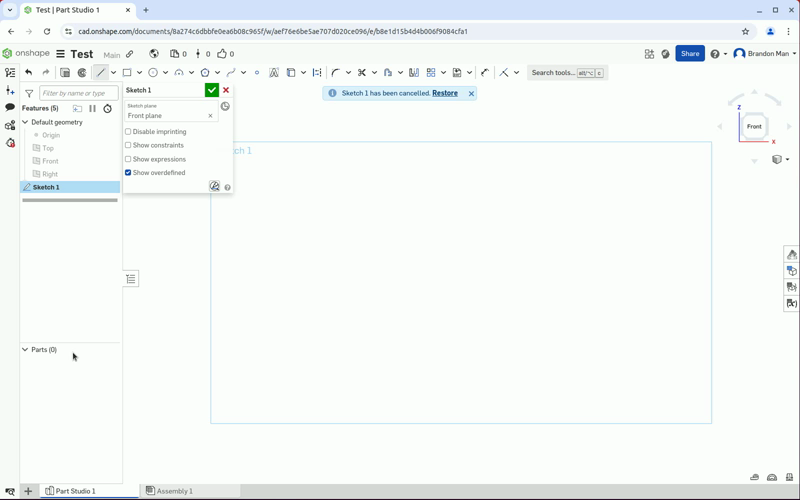
mouse_move(460, 282)
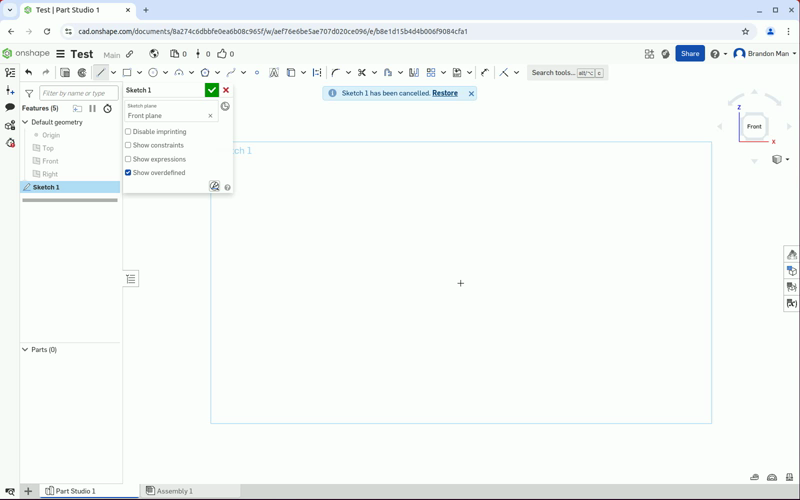
click(460, 282)
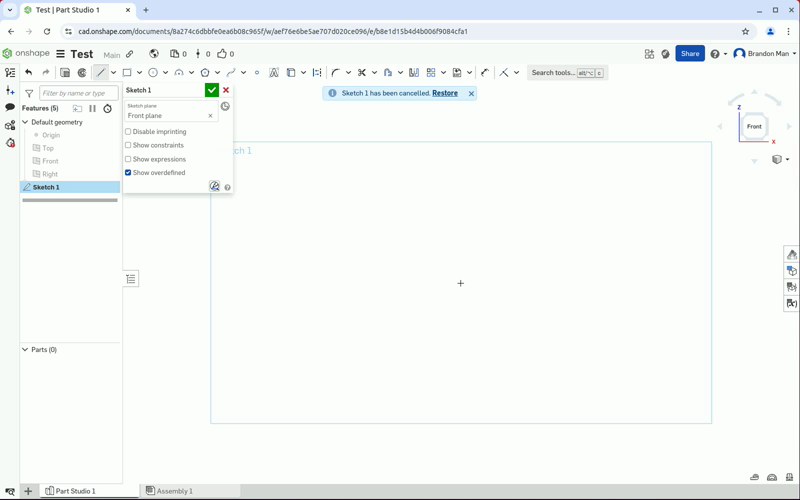
key_up(shift)
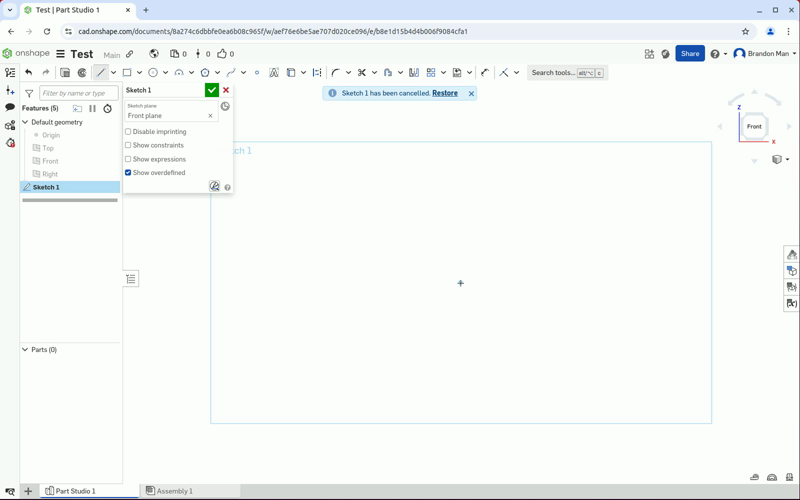
key_down(shift)
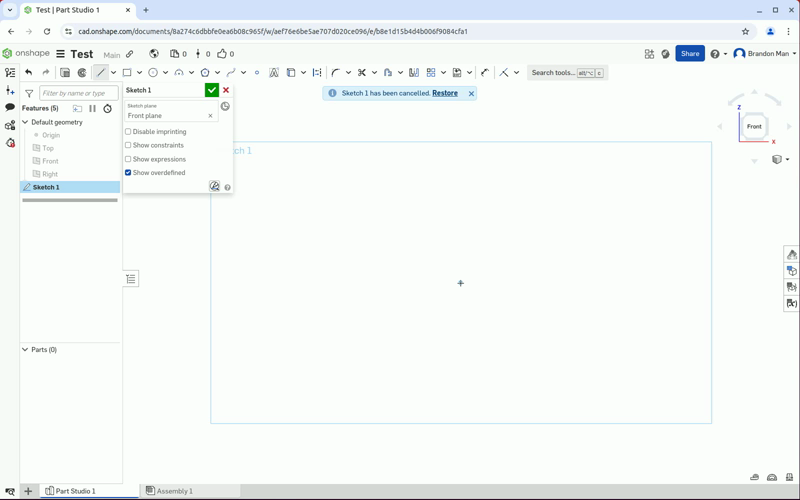
mouse_move(573, 282)
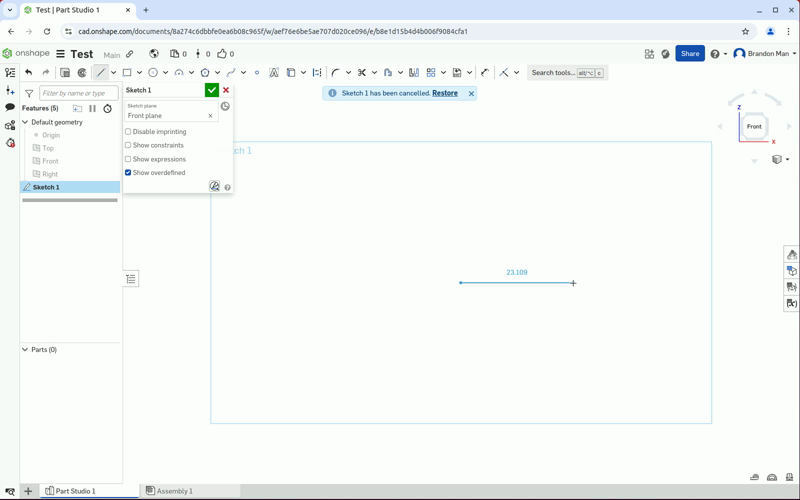
click(573, 282)
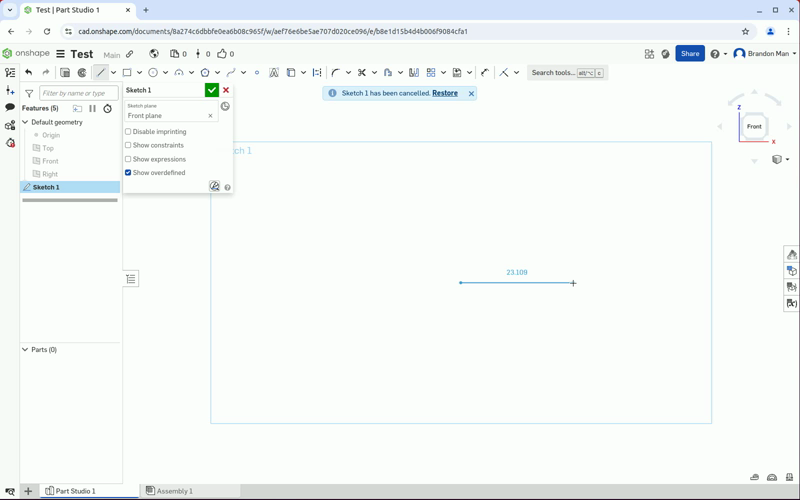
key_up(shift)
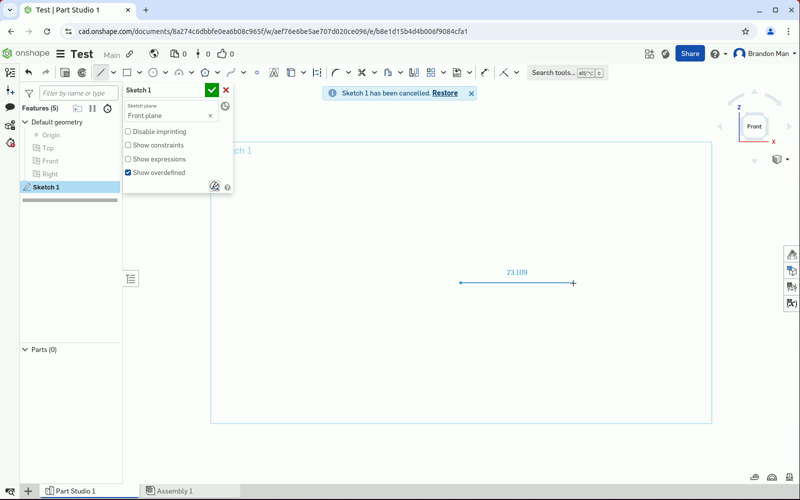
key_down(shift)
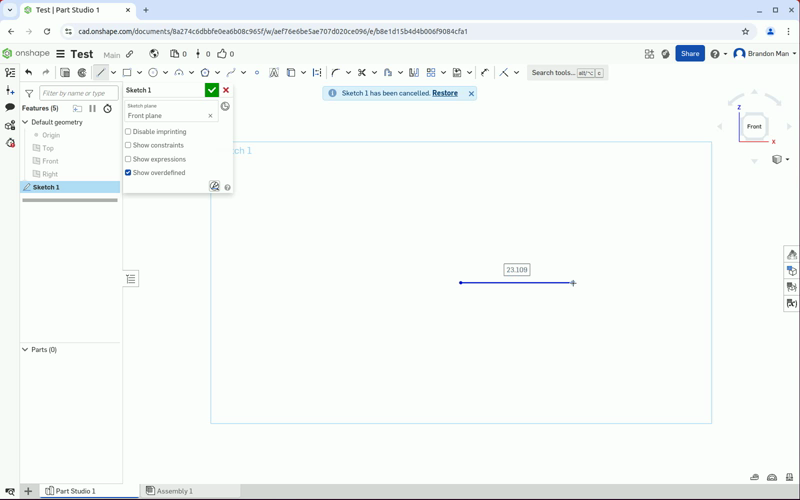
mouse_move(589, 282)
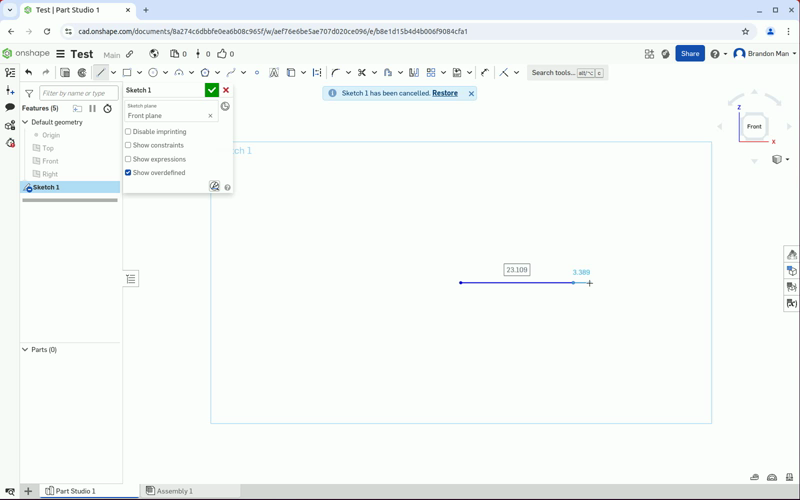
mouse_move(573, 235)
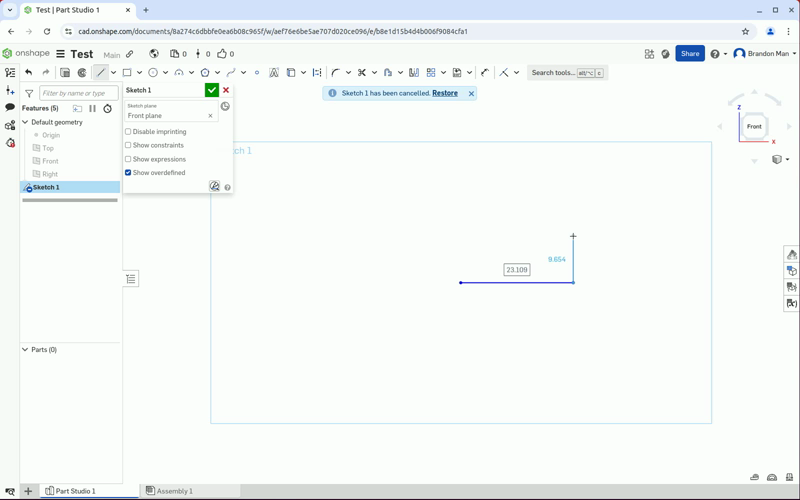
click(573, 235)
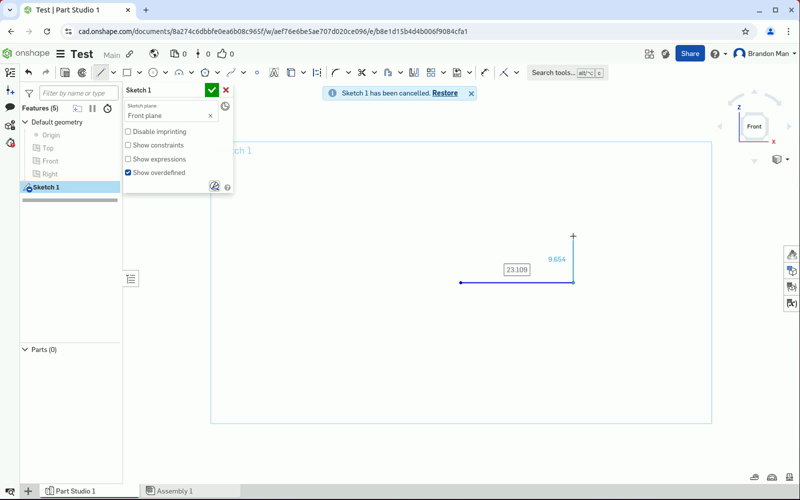
key_up(shift)
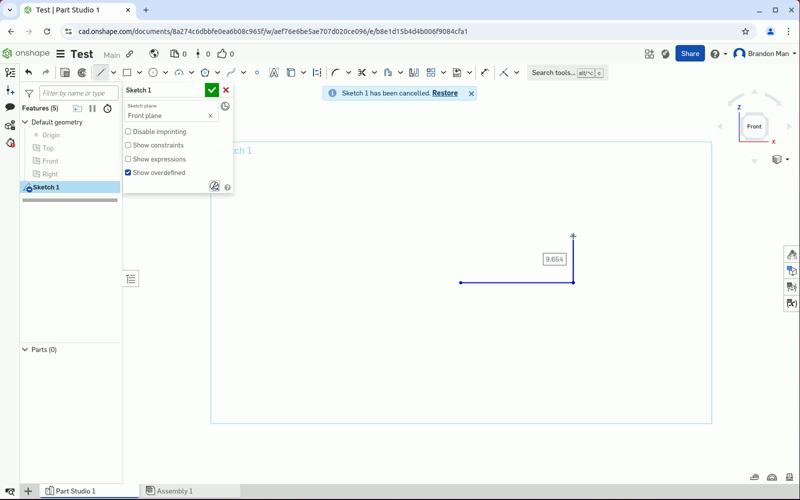
key_down(shift)
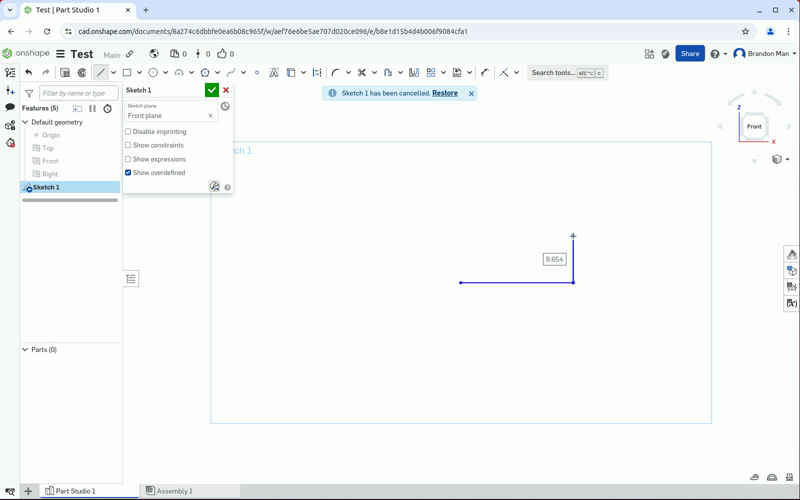
mouse_move(460, 235)
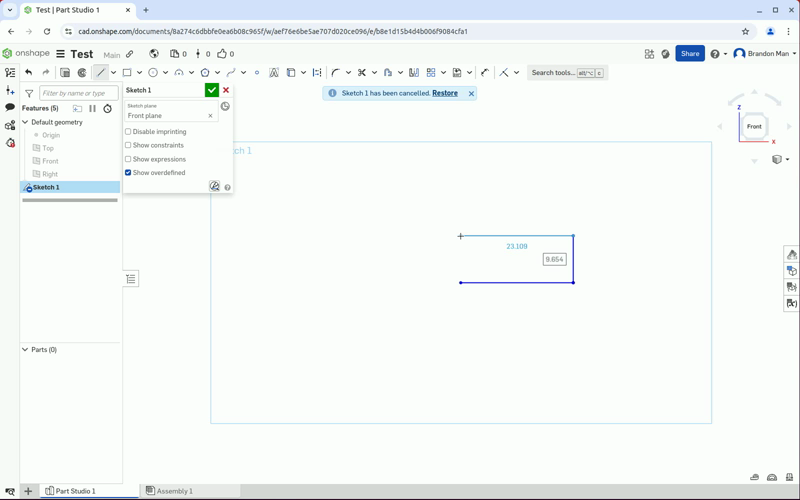
click(460, 235)
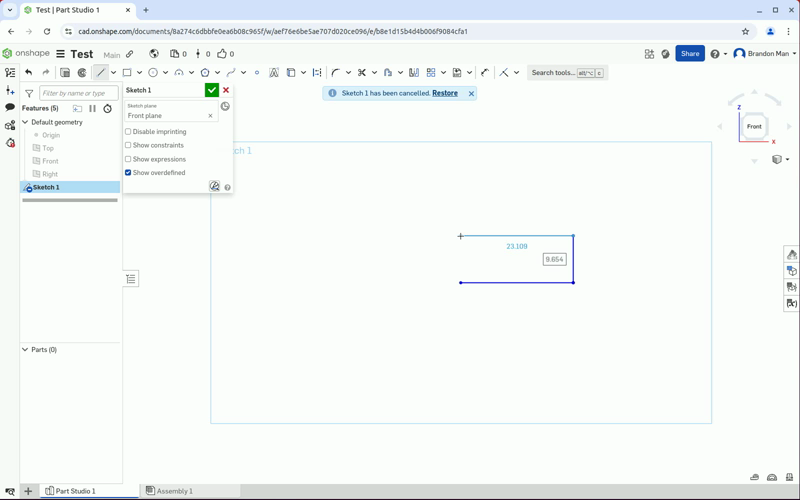
key_up(shift)
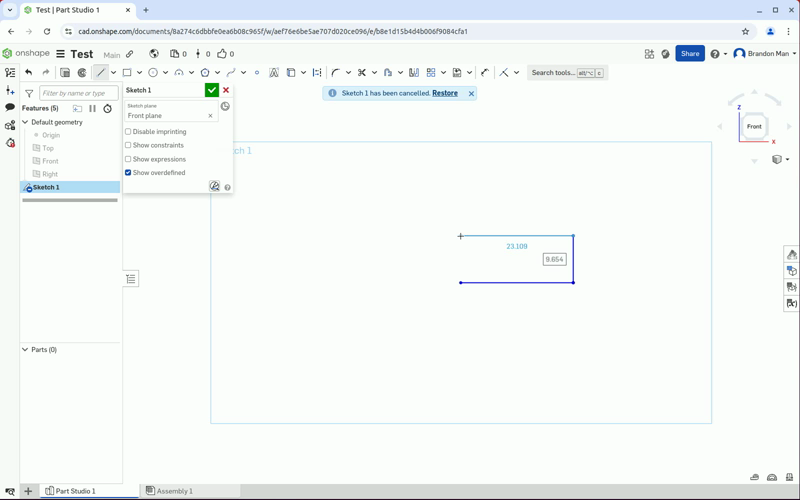
mouse_move(490, 235)
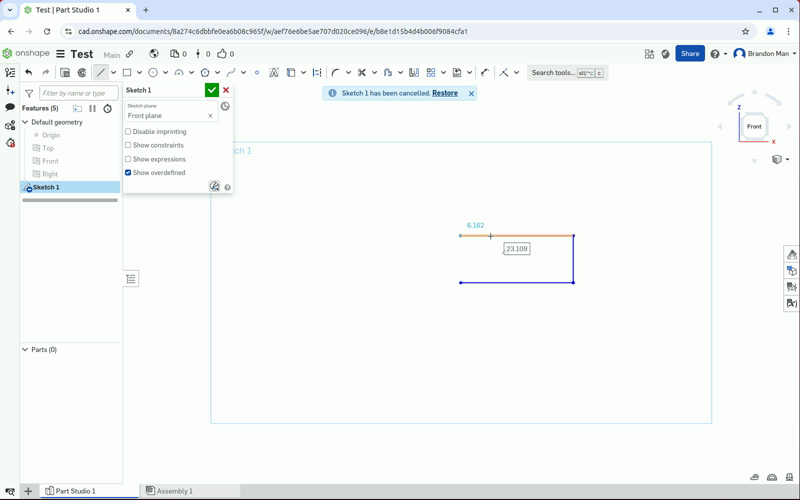
key_down(shift)
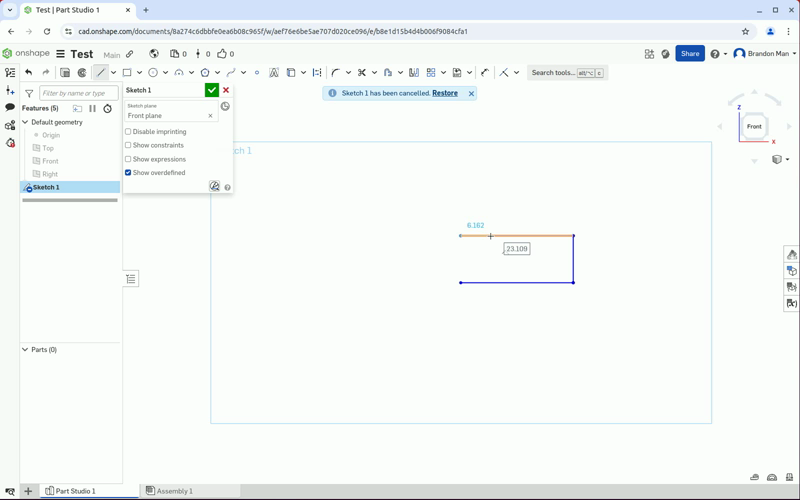
mouse_move(460, 282)
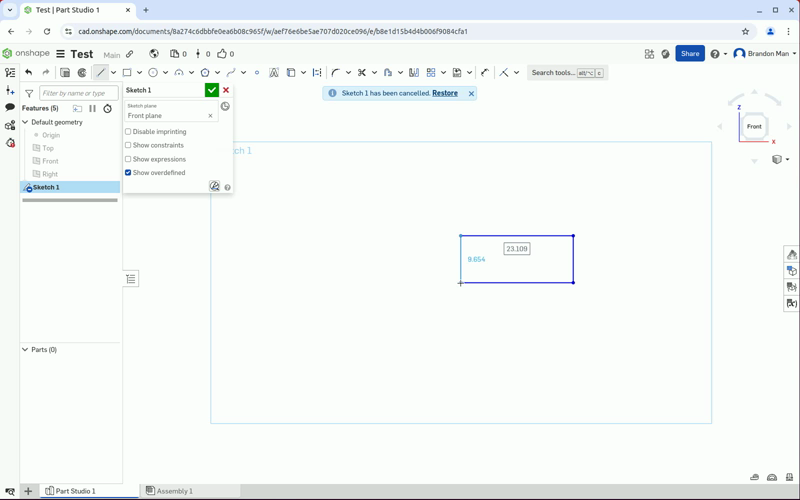
key_up(shift)
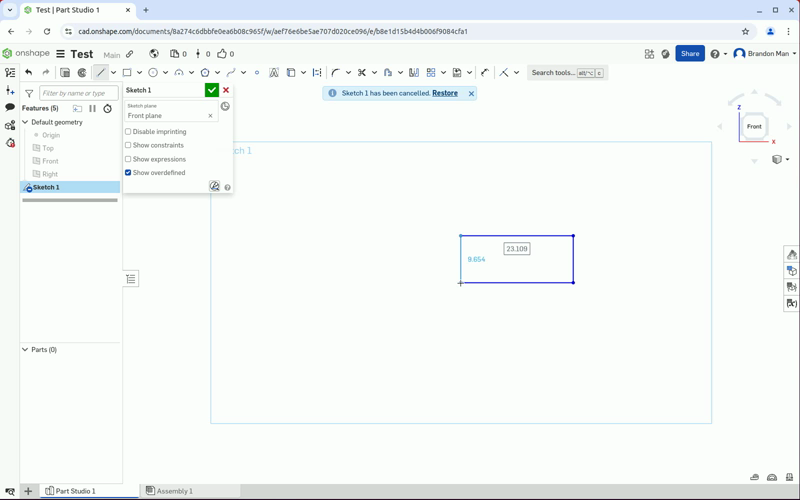
click(460, 282)
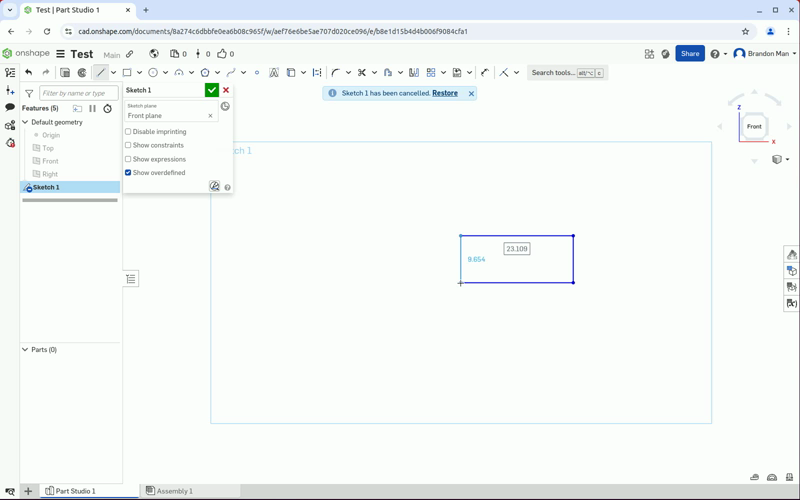
key(esc)
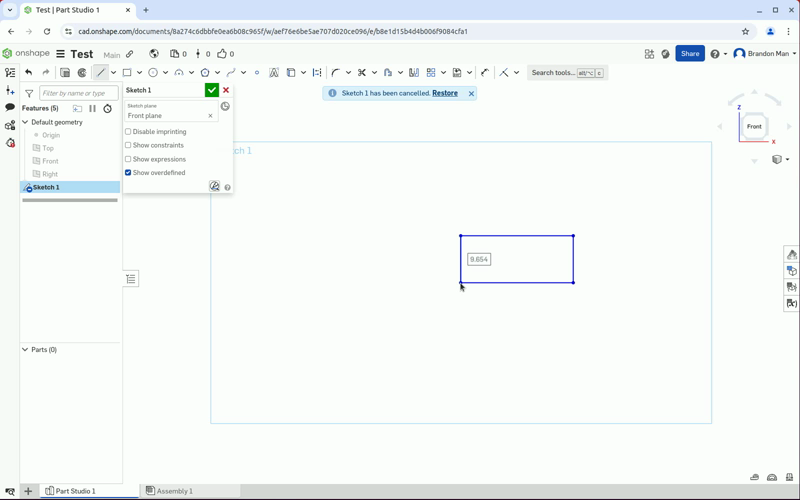
mouse_move(524, 256)
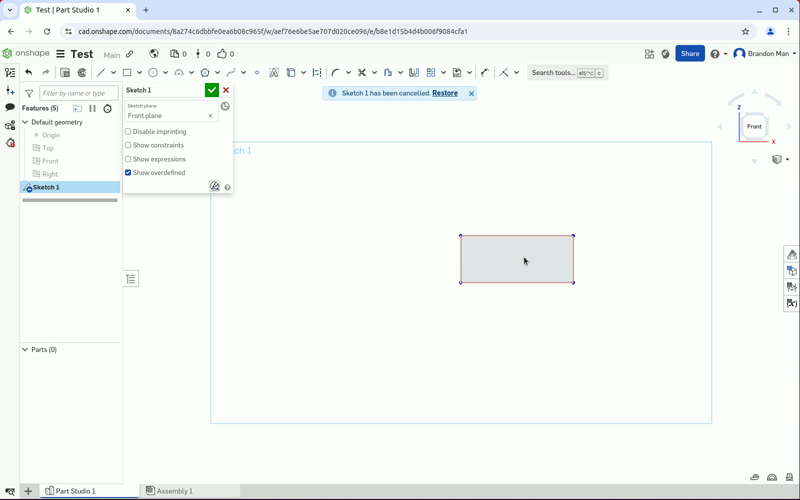
click(524, 256)
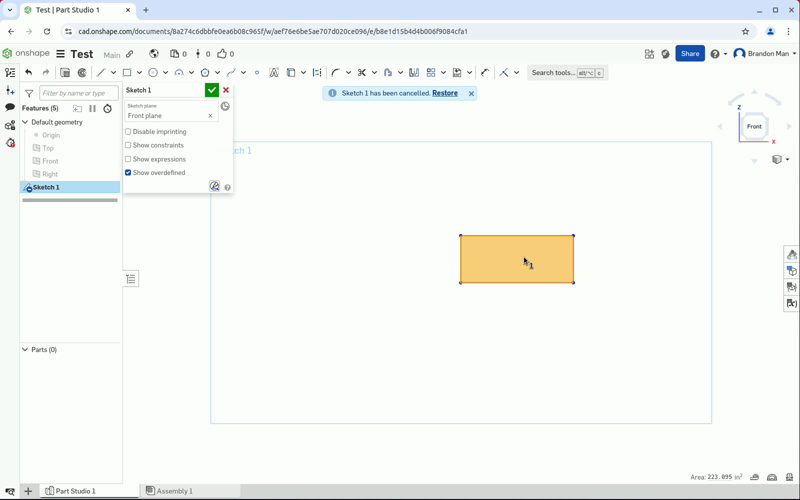
mouse_move(73, 352)
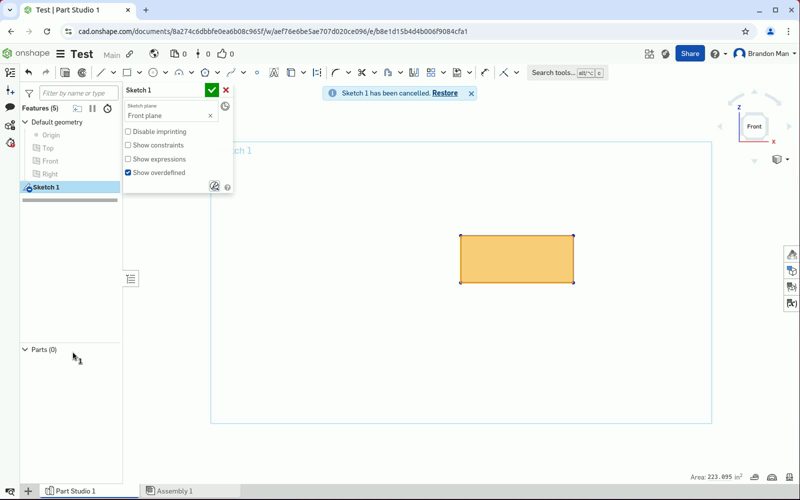
key(shift+y)
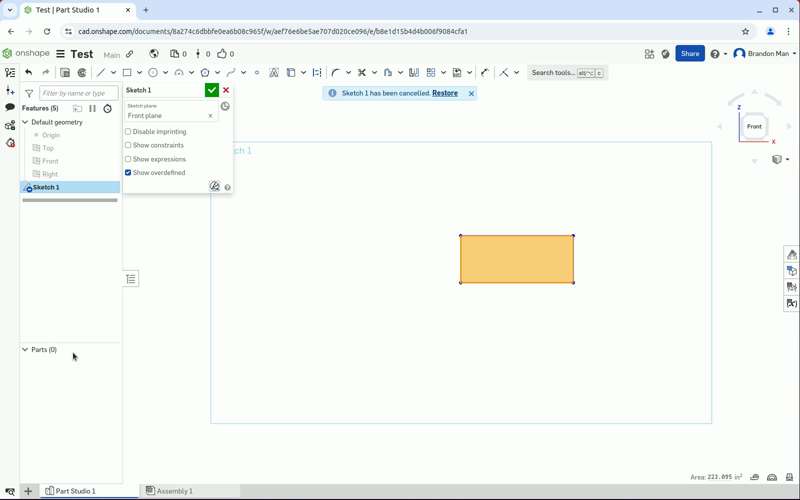
key(shift+e)
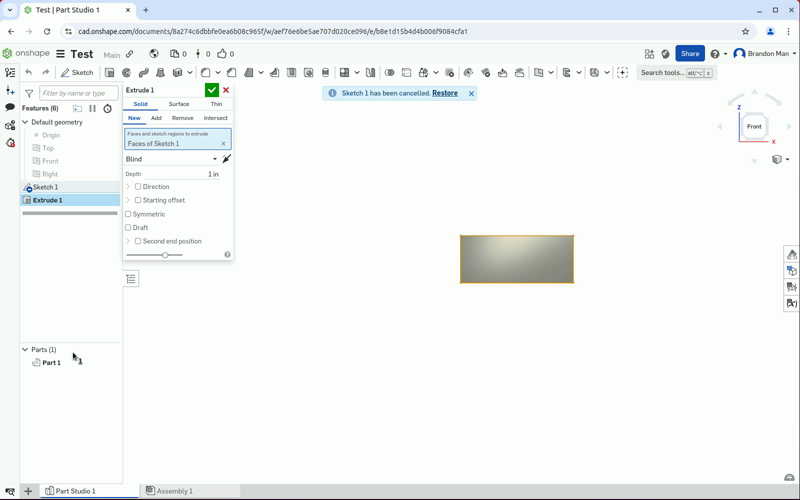
mouse_move(143, 106)
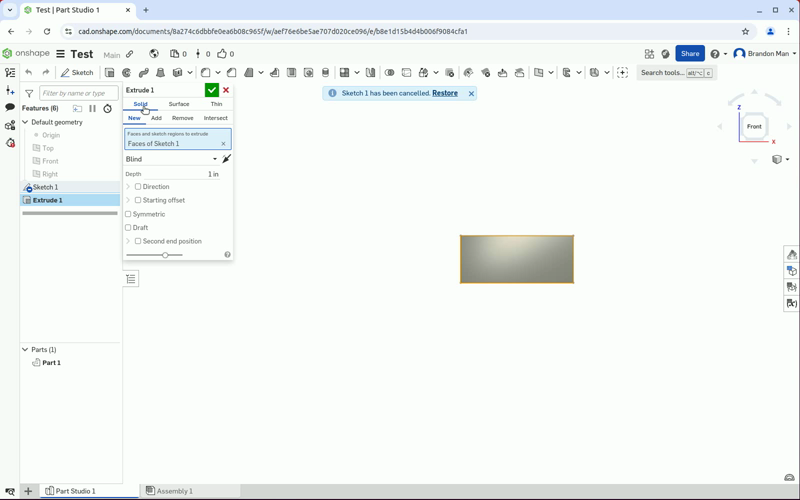
click(143, 106)
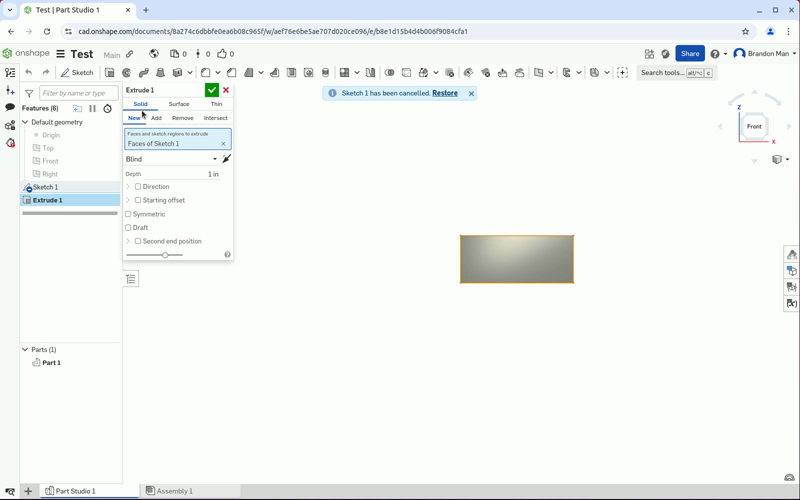
mouse_move(137, 120)
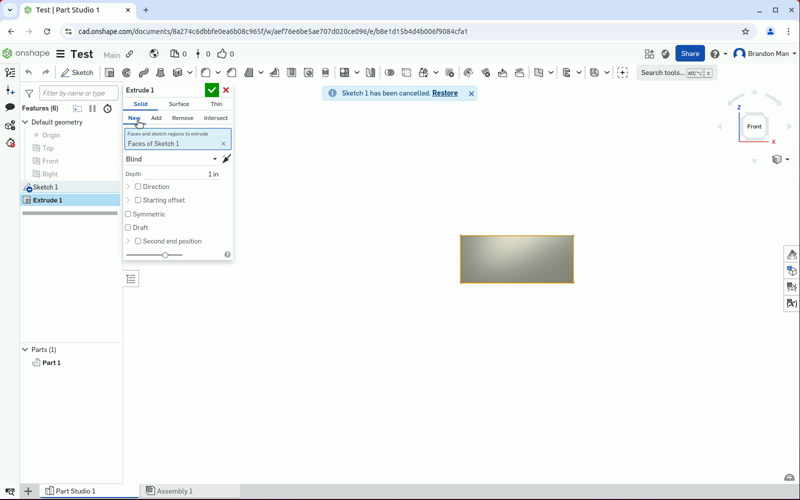
click(137, 120)
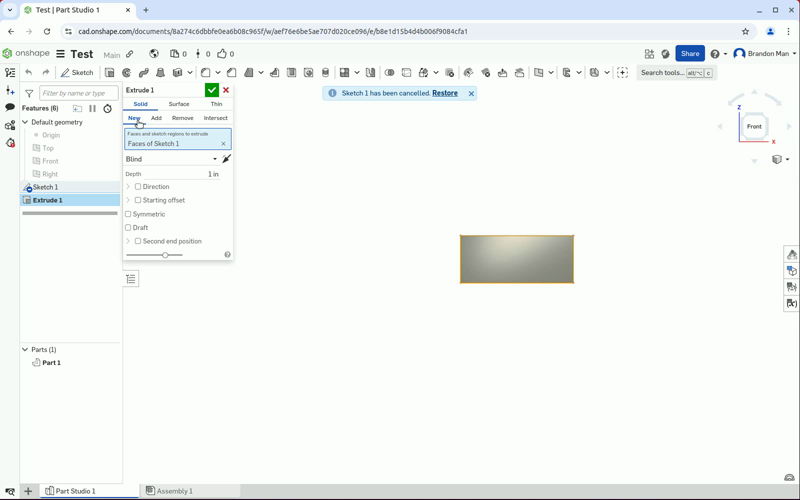
key(tab, 4)
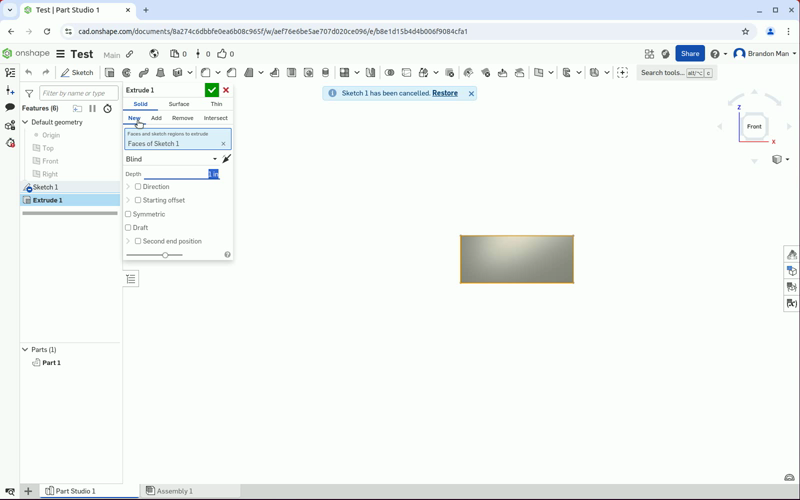
text(1.685)
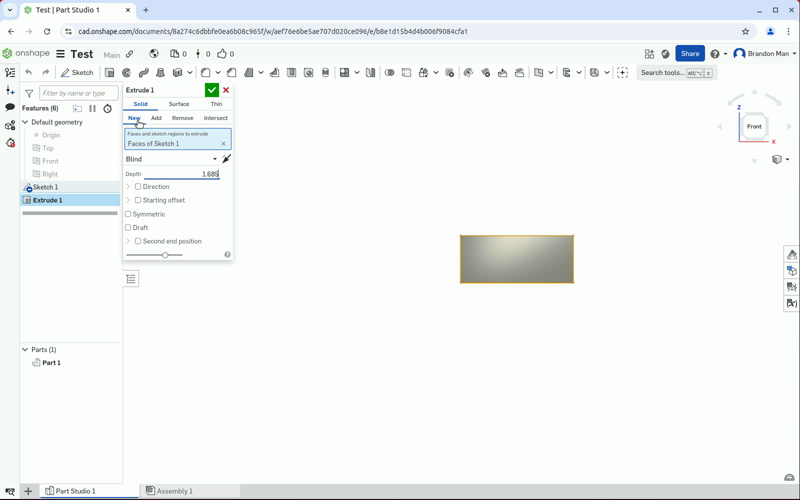
key(enter)
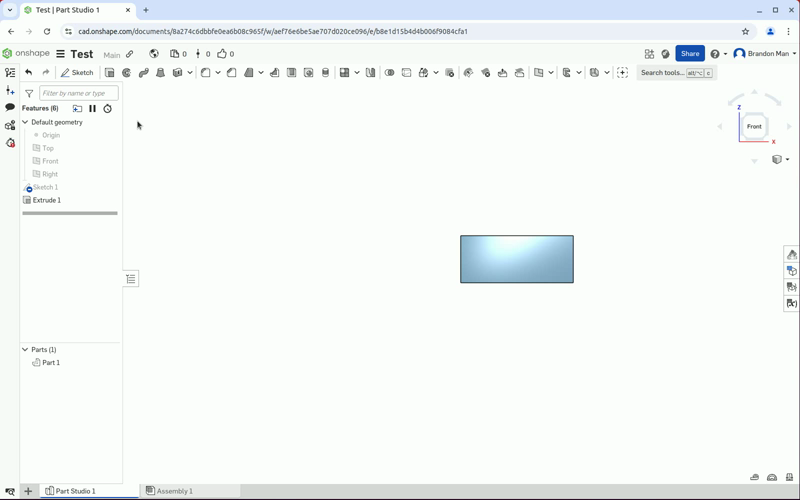
key(shift+h)
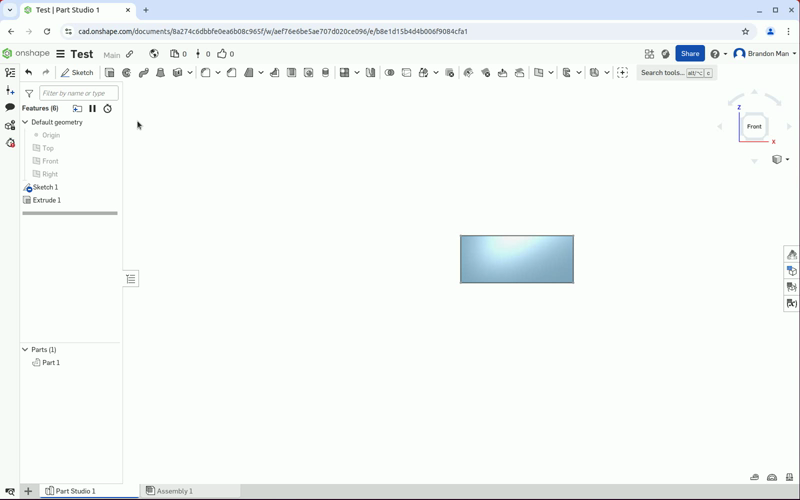
key(shift+h)
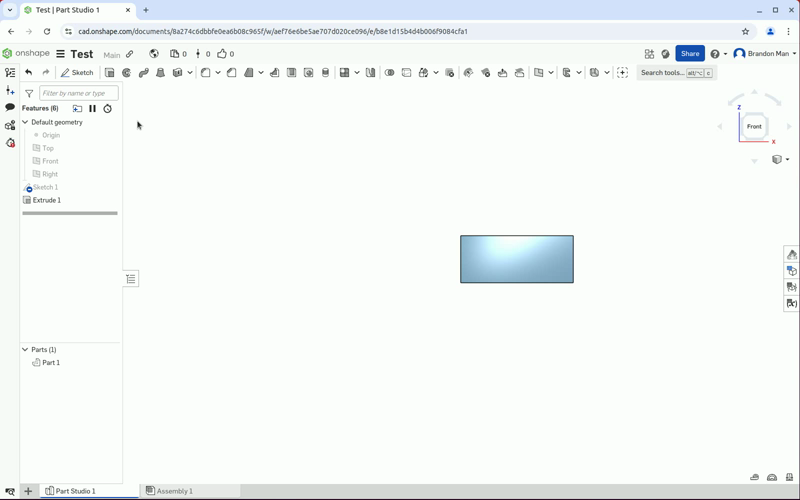
mouse_move(73, 189)
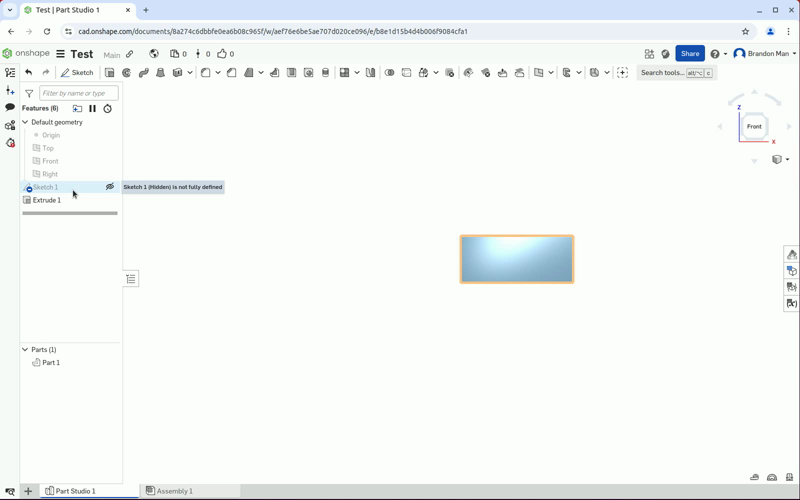
click(73, 189)
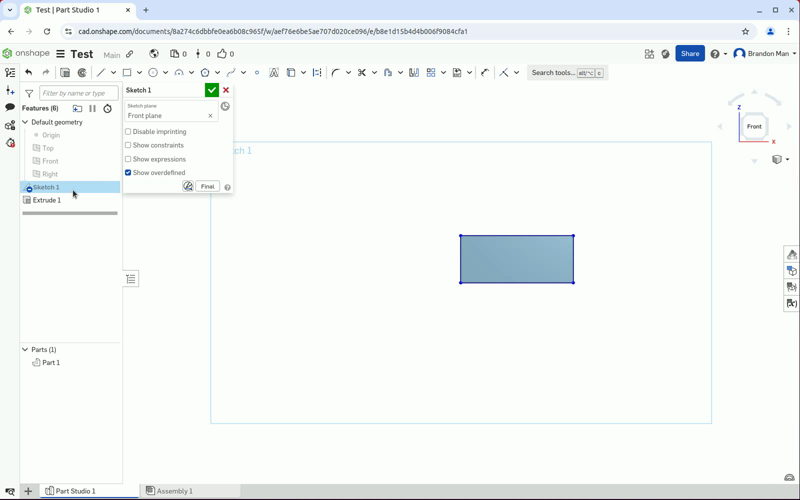
mouse_move(229, 92)
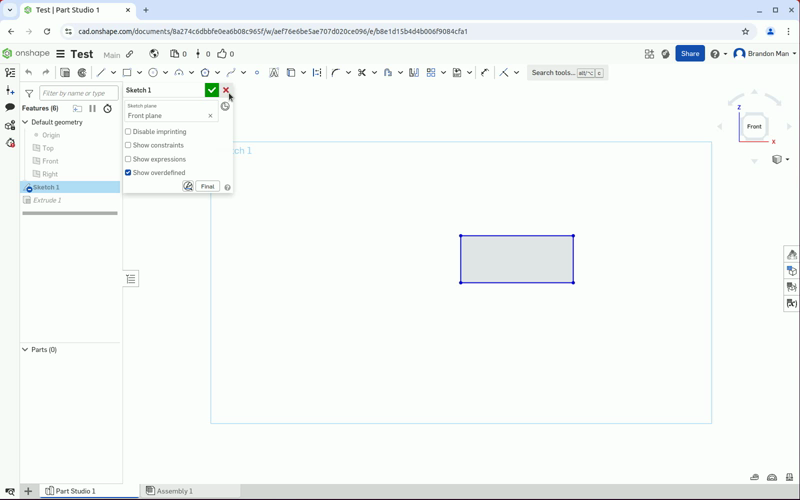
click(229, 92)
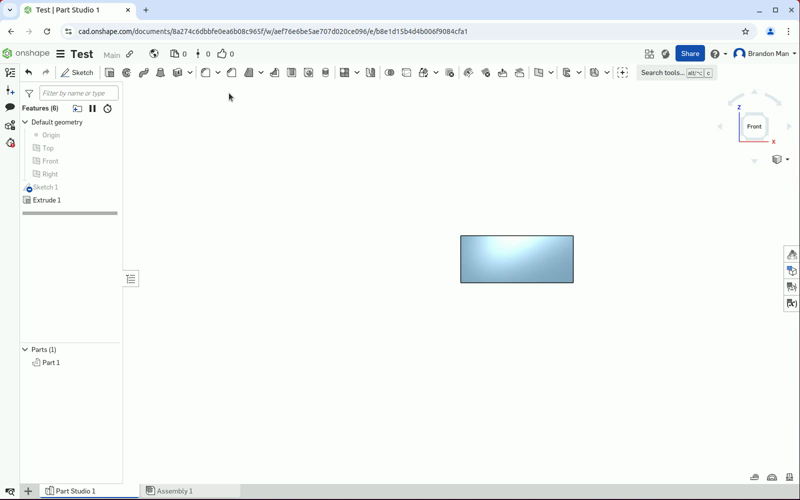
mouse_move(541, 75)
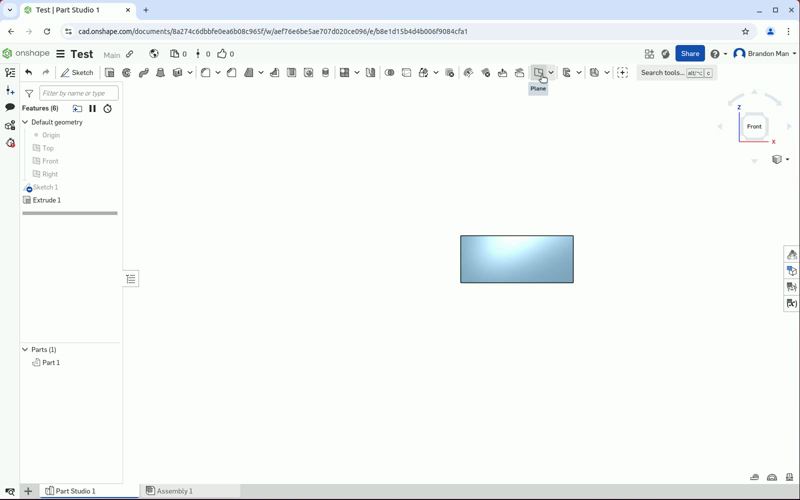
click(541, 75)
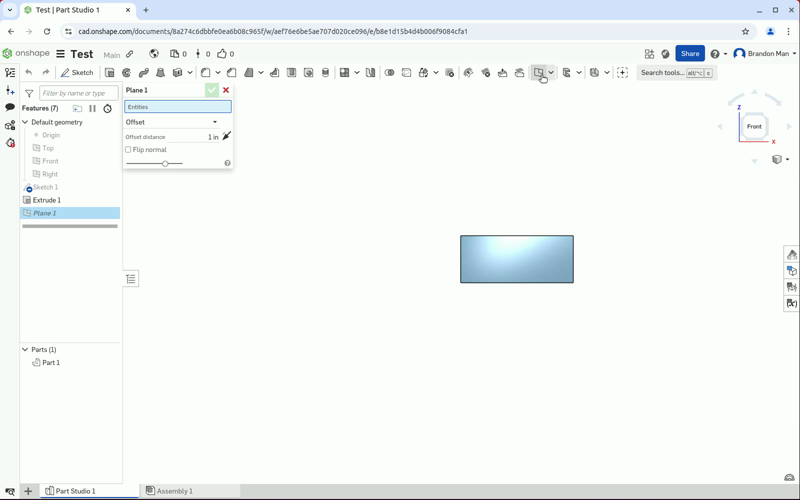
mouse_move(73, 163)
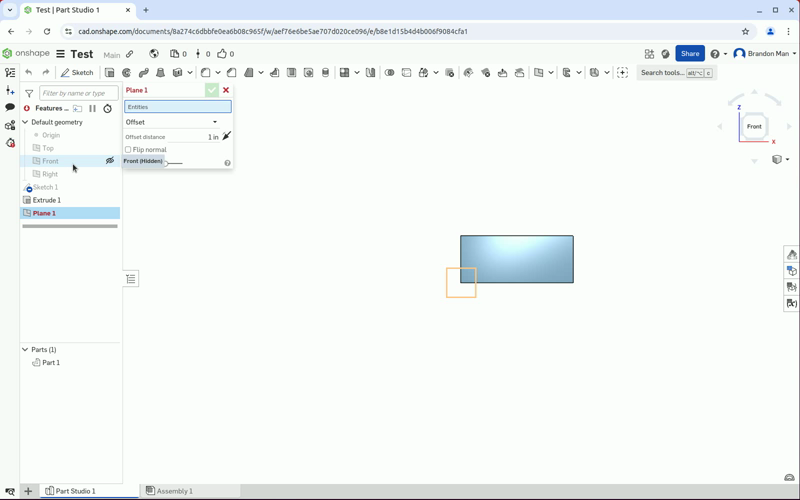
click(73, 163)
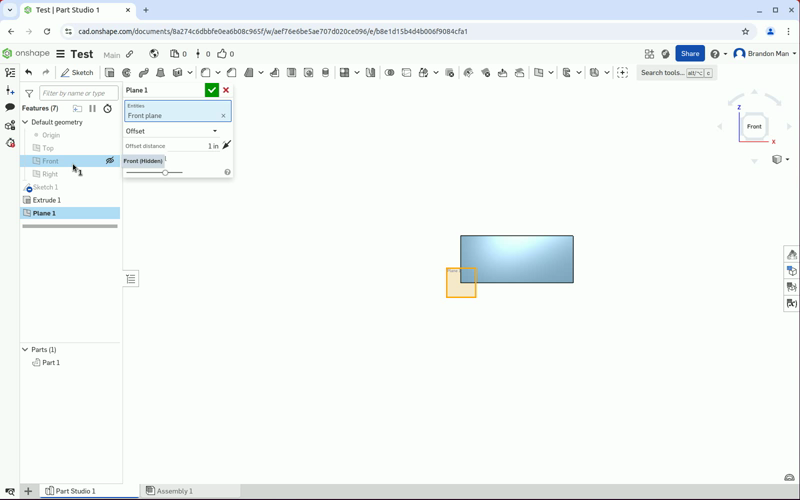
key(tab, 2)
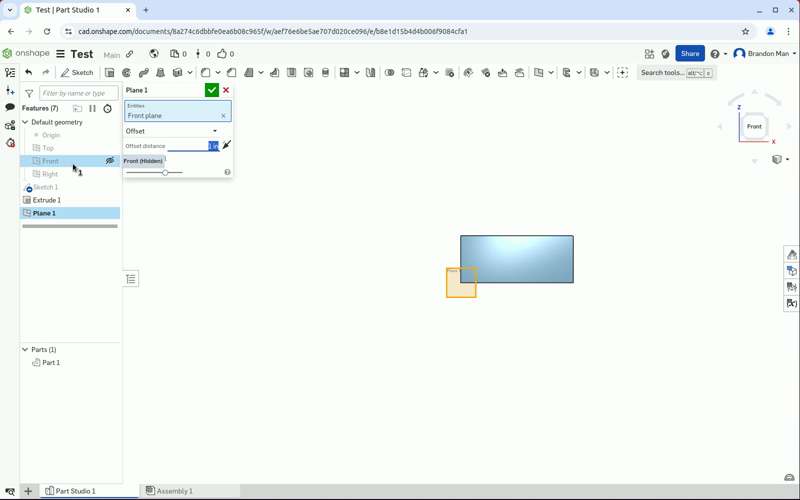
text(1.695)
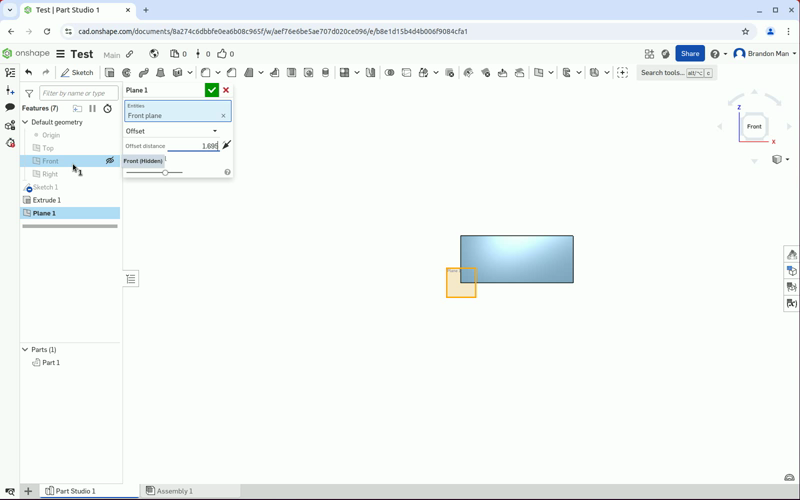
key(enter, 2)
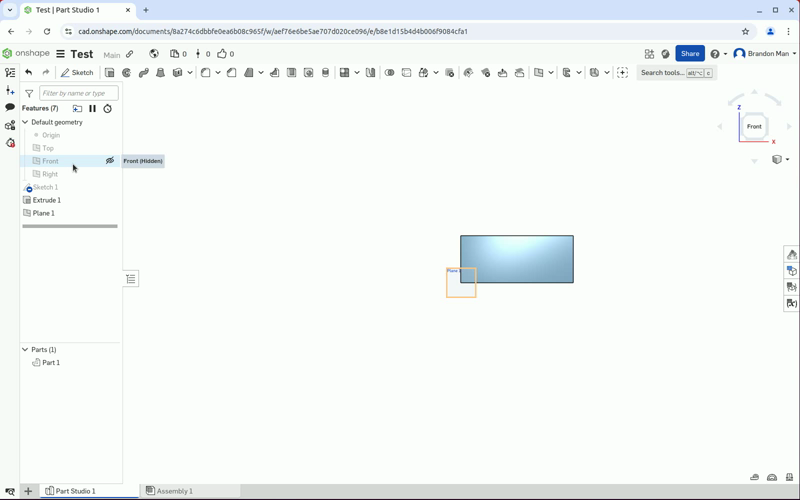
key(shift+s)
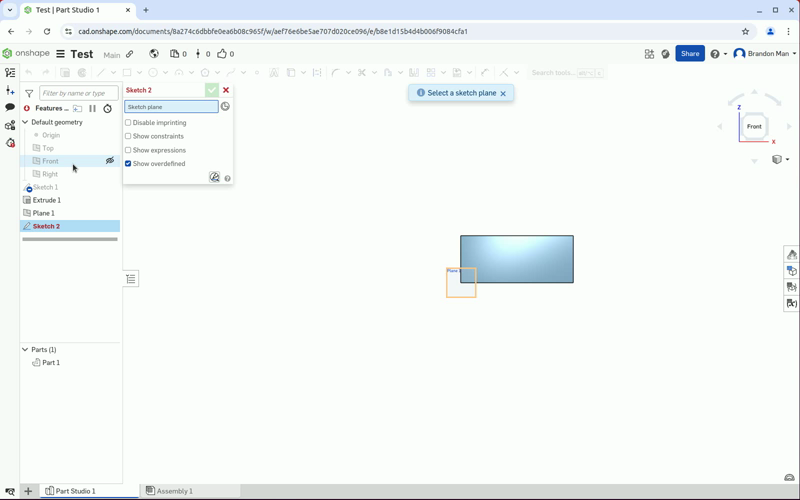
mouse_move(73, 215)
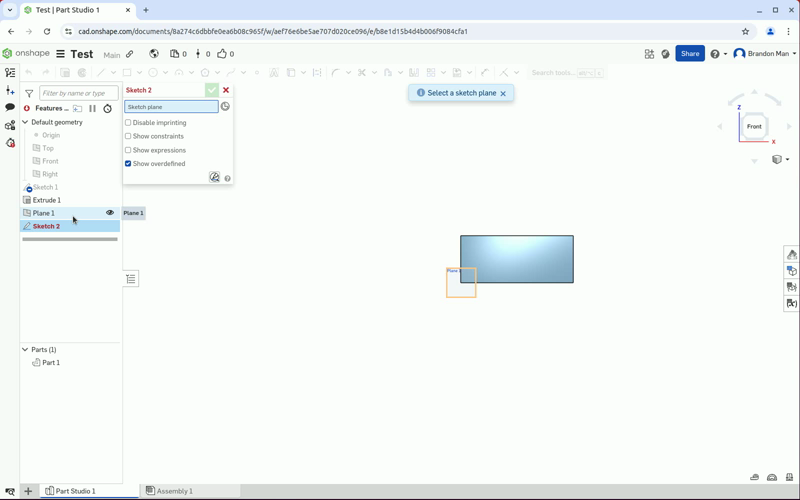
click(73, 215)
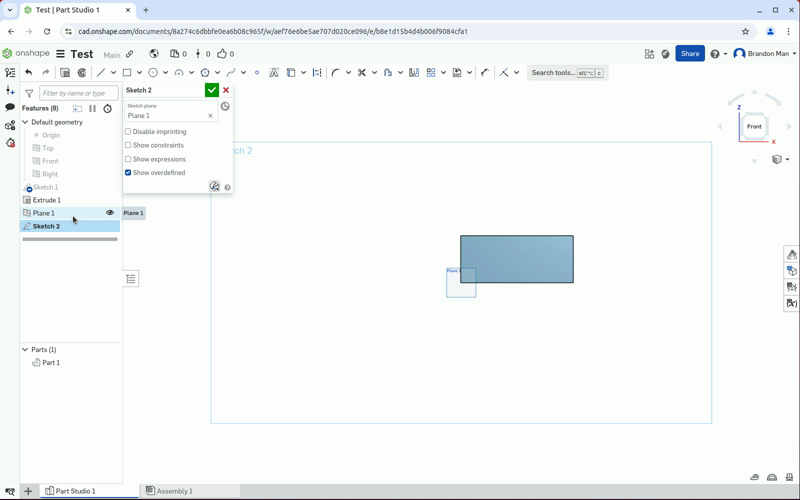
mouse_move(73, 352)
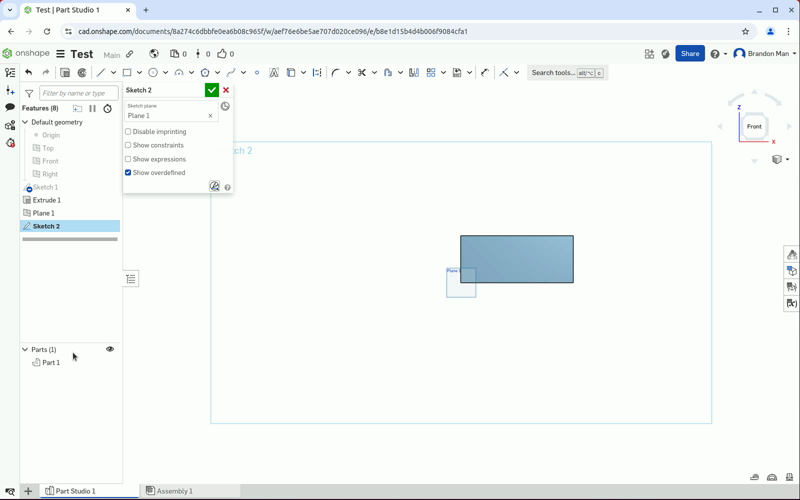
key(y)
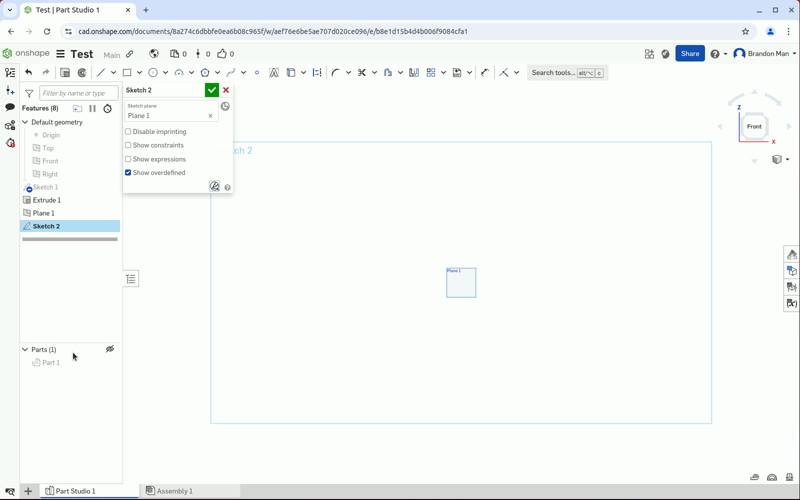
key(c)
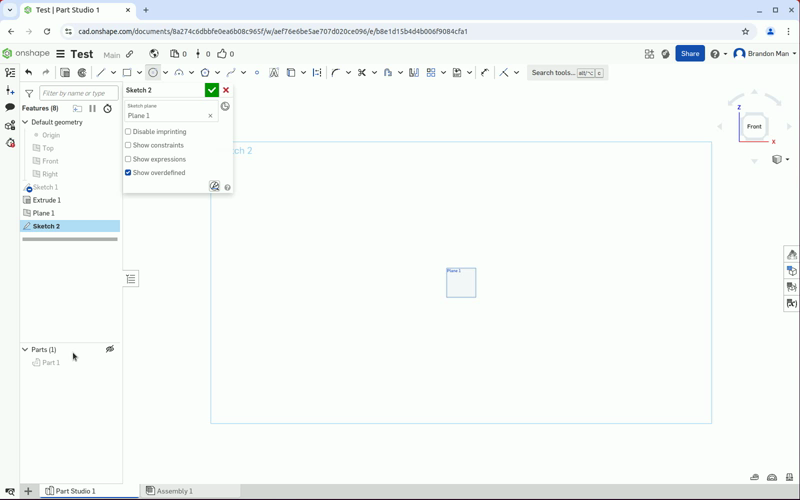
key_down(shift)
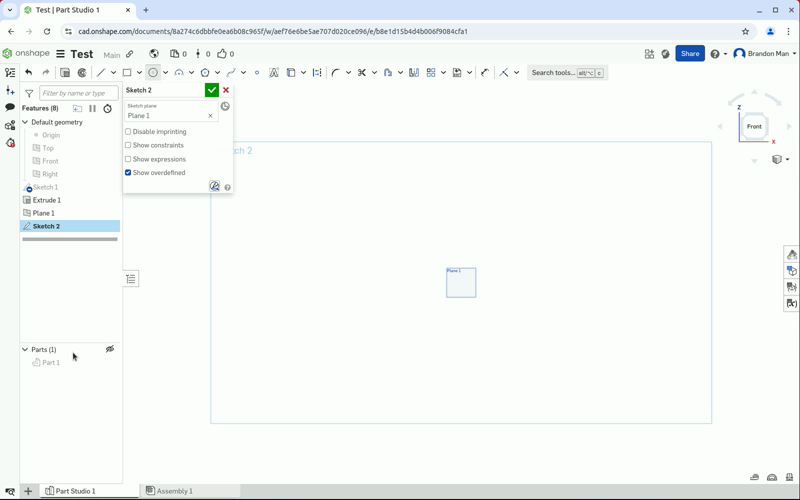
mouse_move(476, 261)
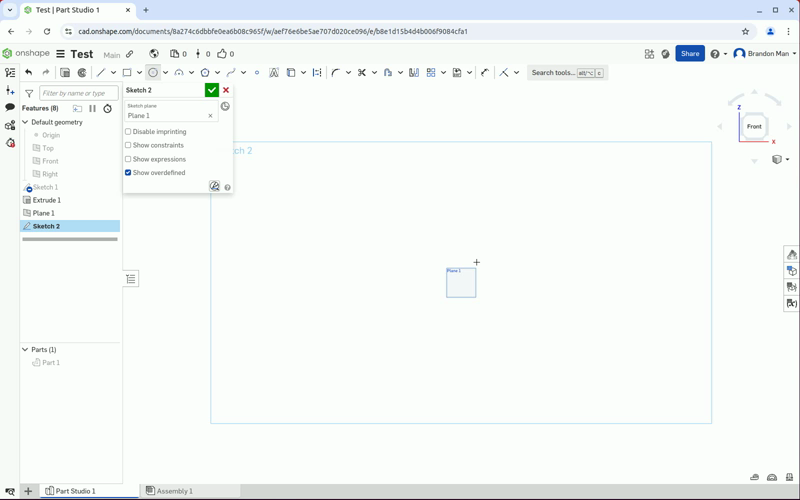
click(476, 261)
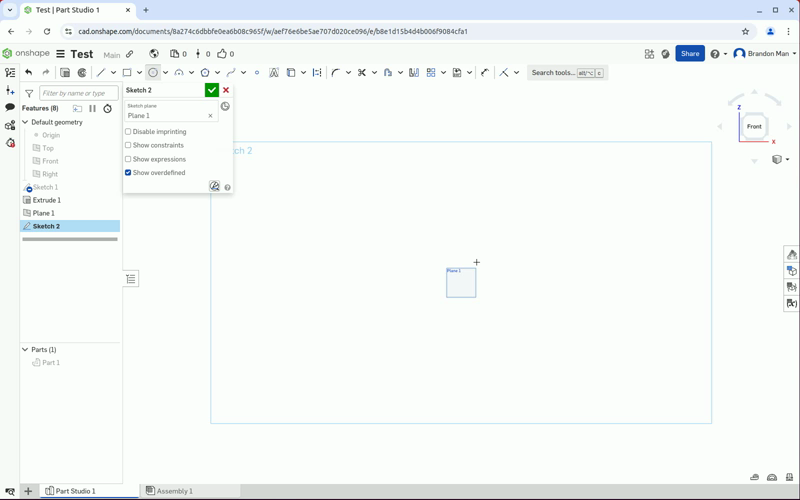
key_up(shift)
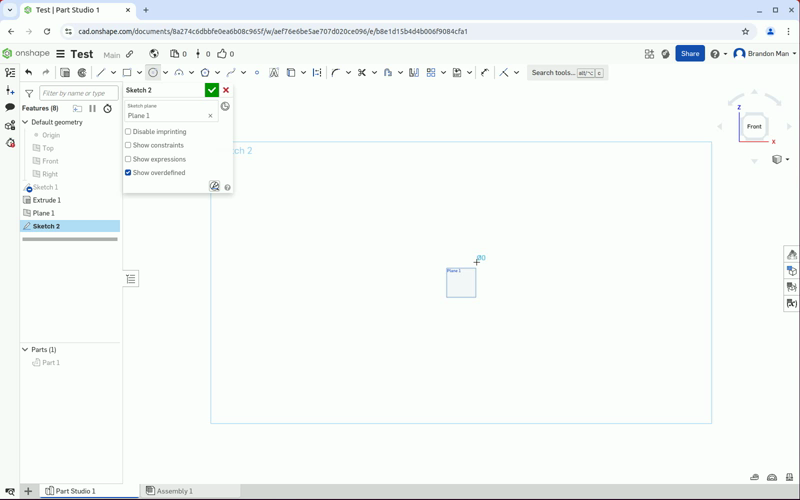
mouse_move(490, 261)
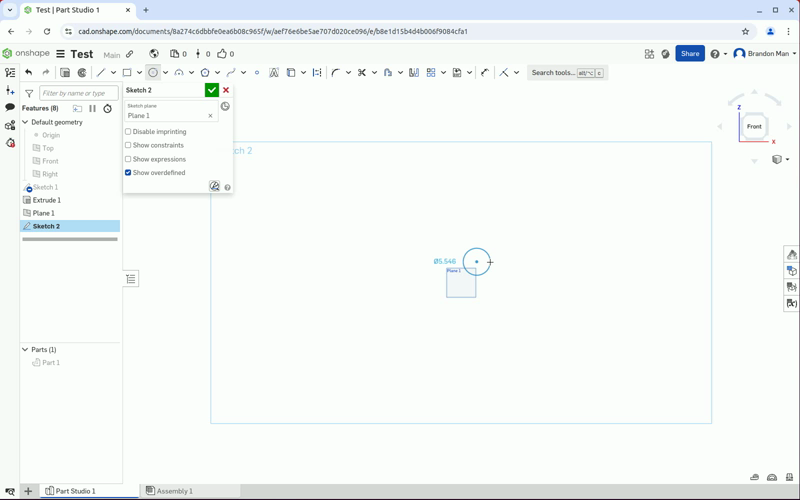
click(490, 261)
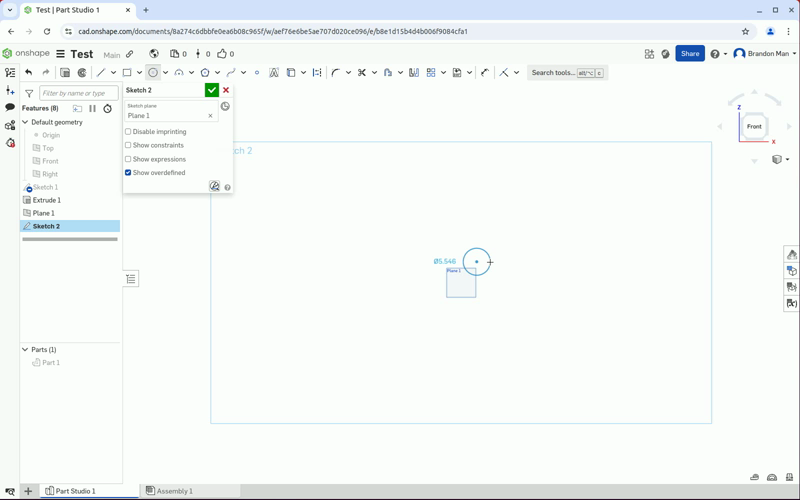
key(esc)
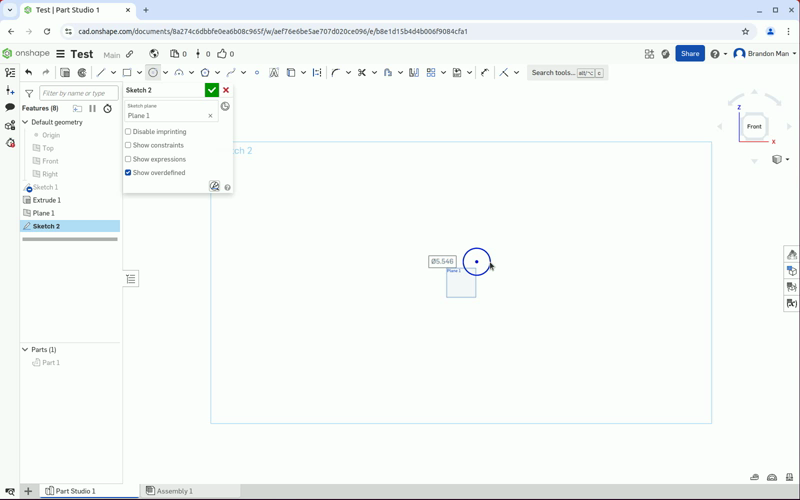
mouse_move(471, 265)
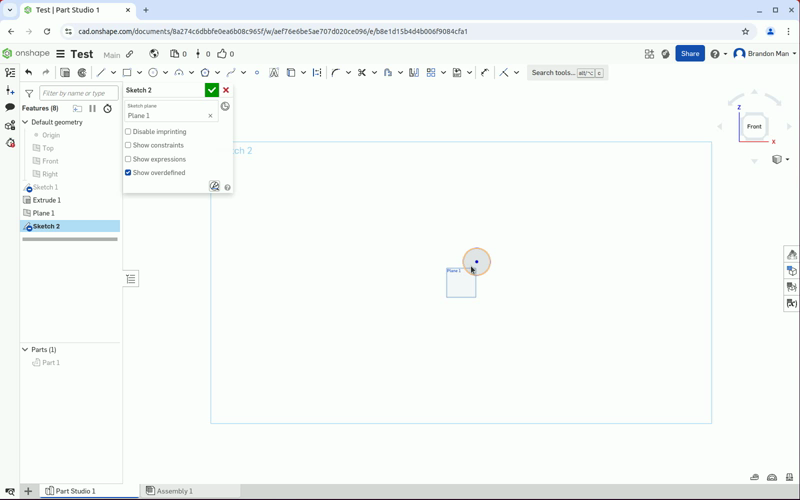
scroll(6)
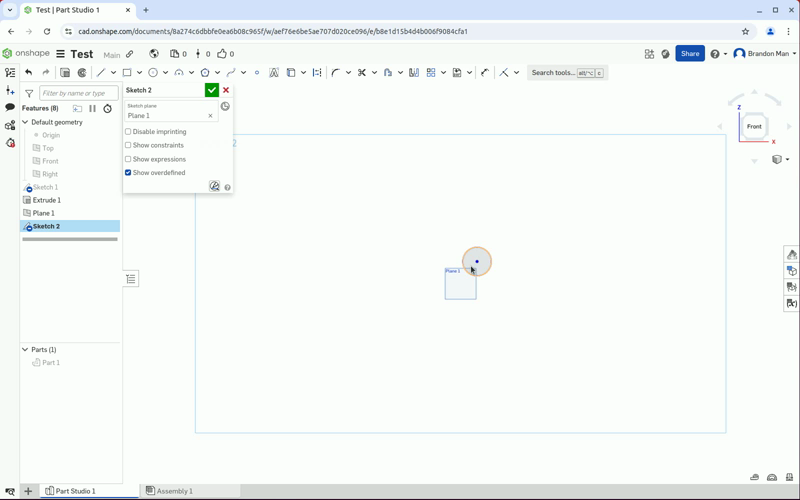
scroll(6)
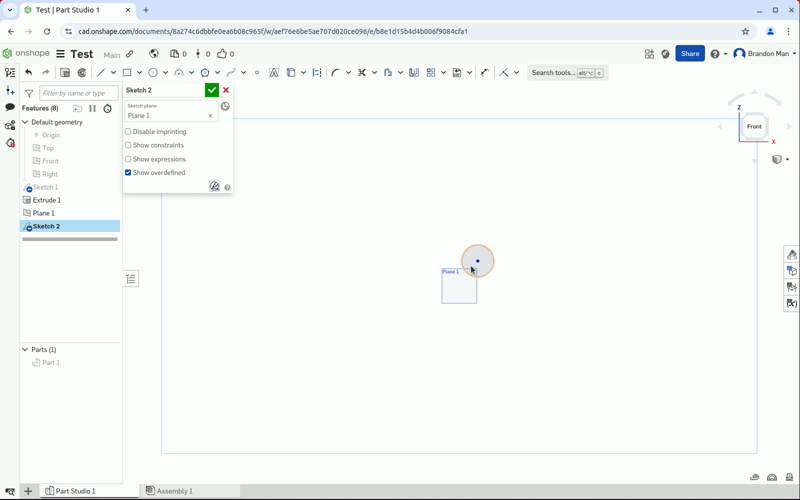
scroll(6)
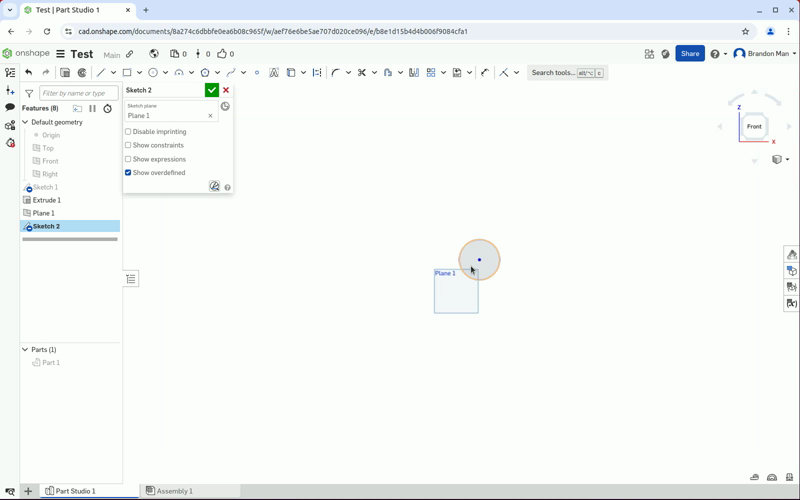
scroll(6)
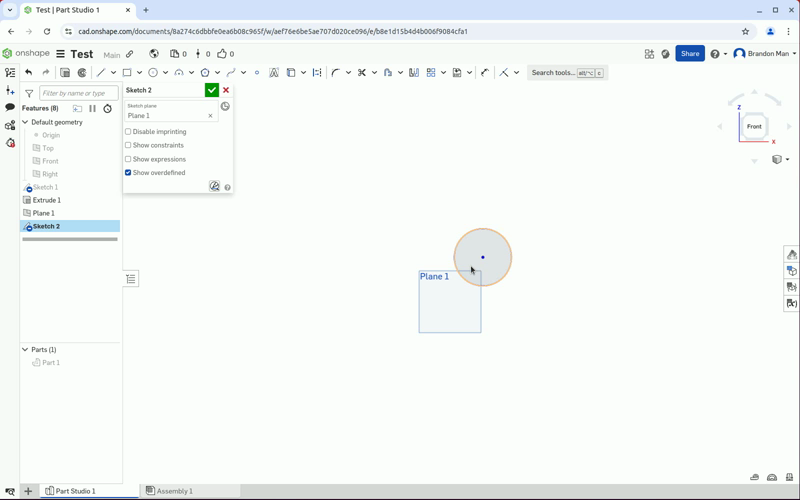
scroll(6)
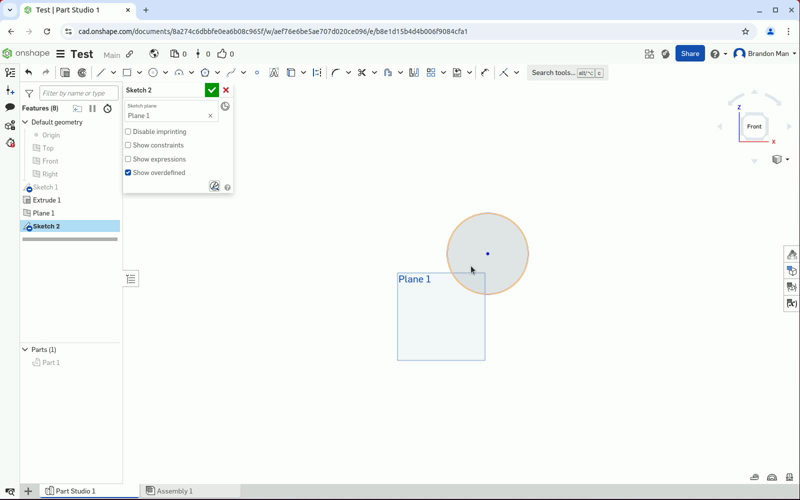
scroll(6)
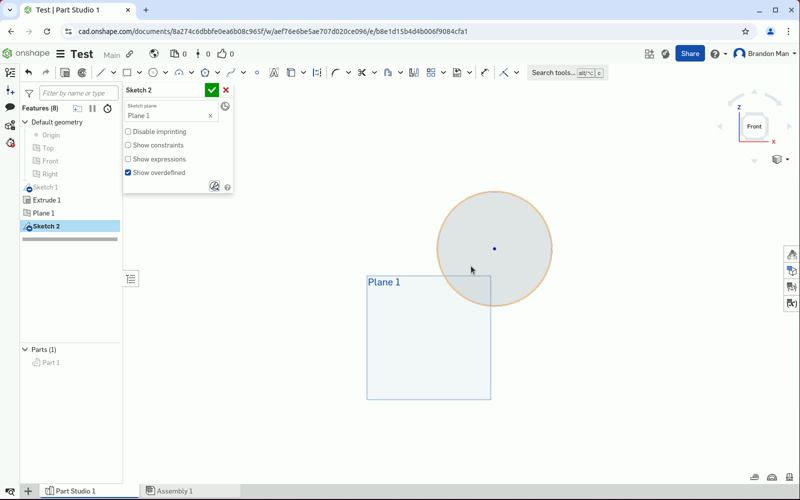
scroll(6)
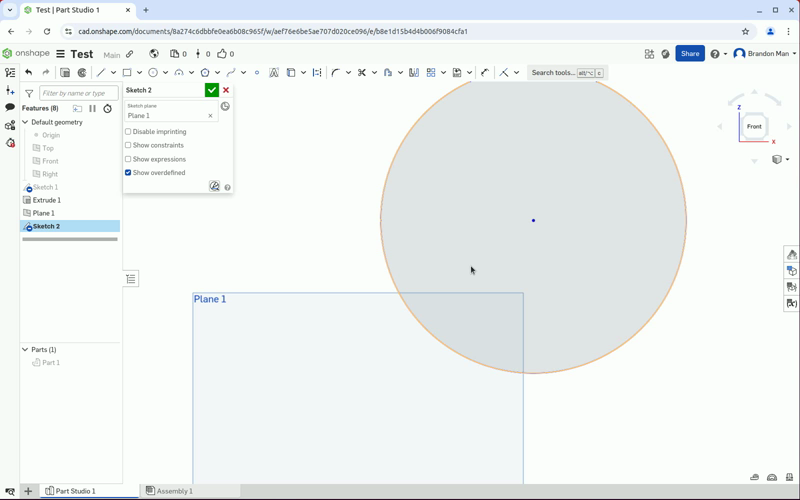
click(471, 265)
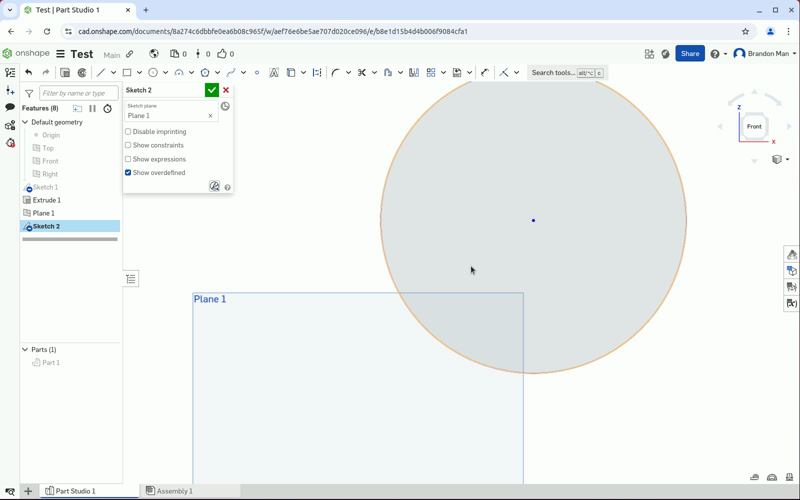
scroll(-6)
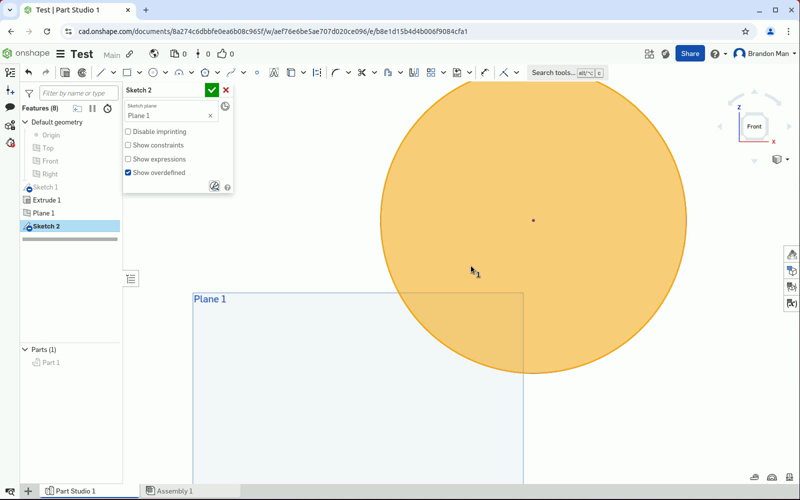
scroll(-6)
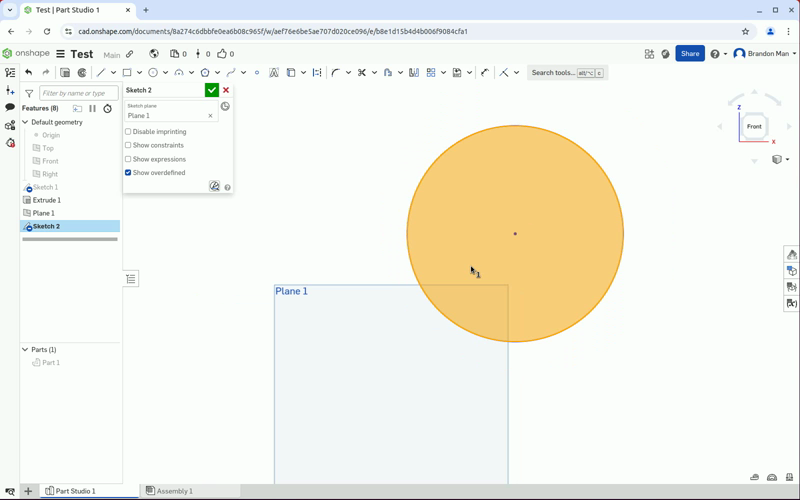
scroll(-6)
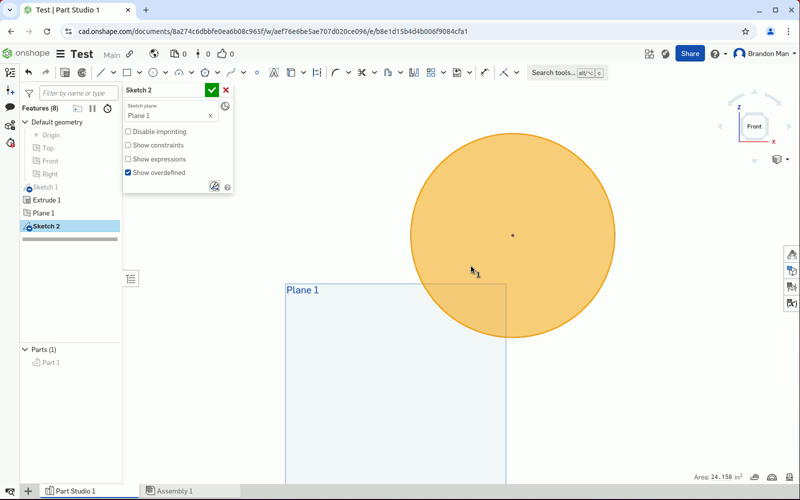
scroll(-6)
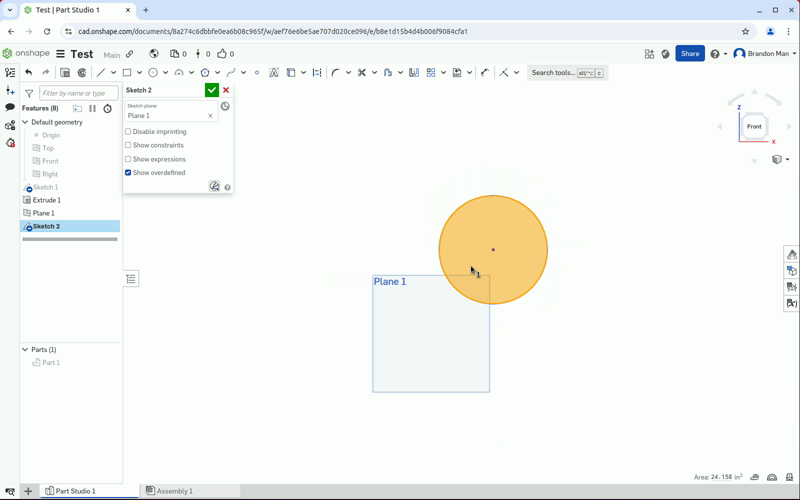
scroll(-6)
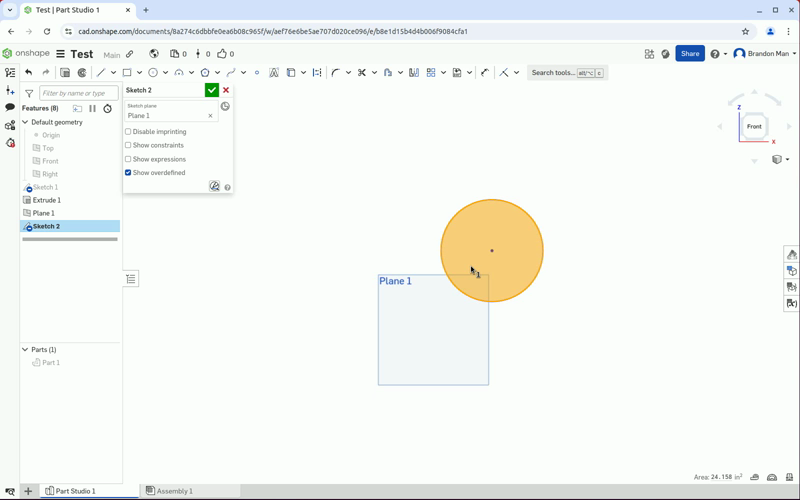
scroll(-6)
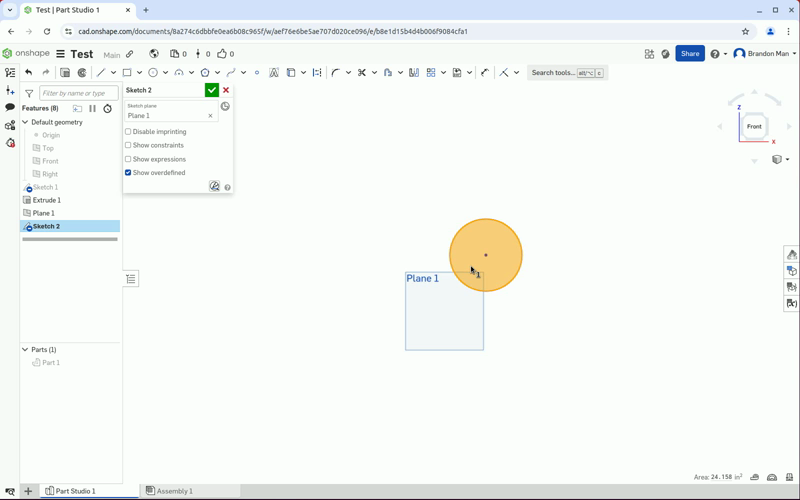
scroll(-6)
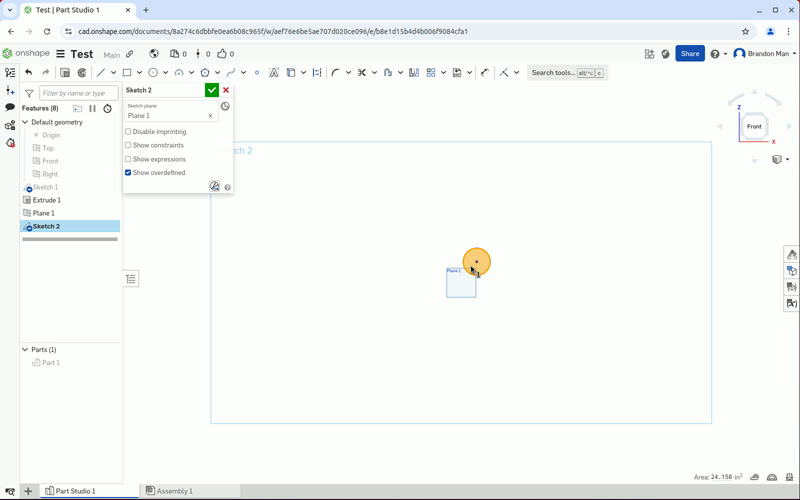
mouse_move(73, 352)
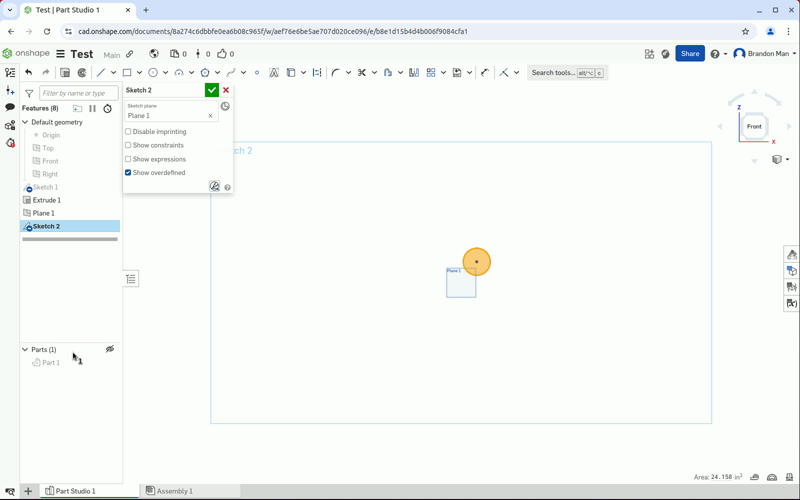
key(shift+y)
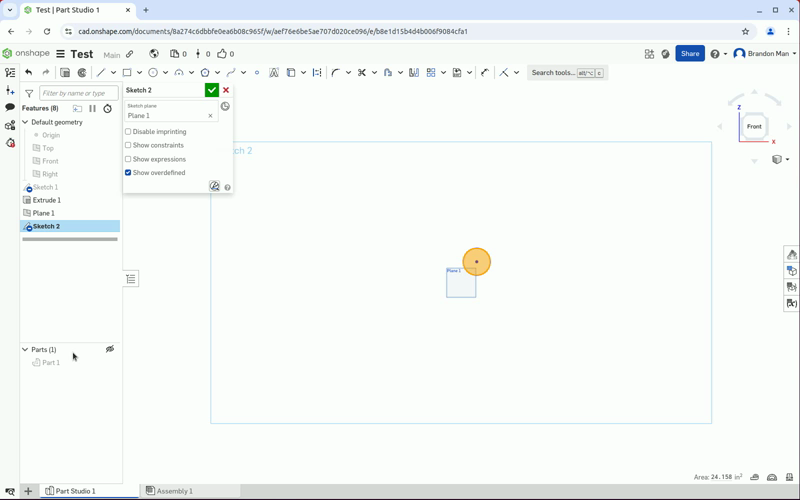
key(shift+e)
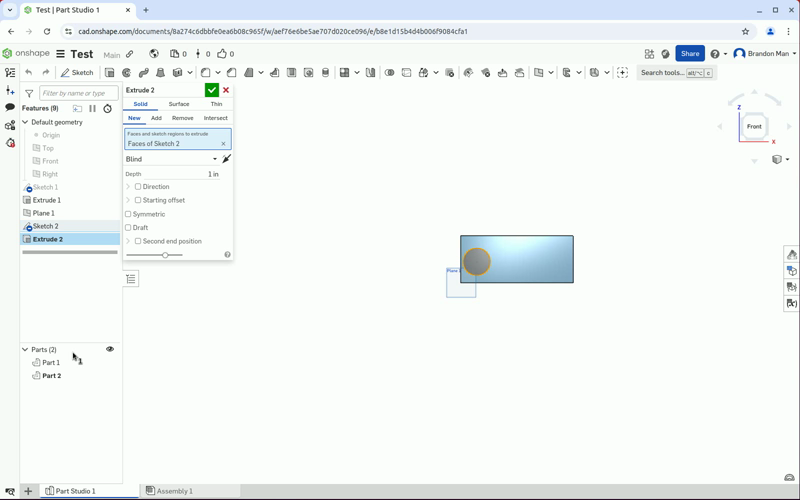
mouse_move(143, 106)
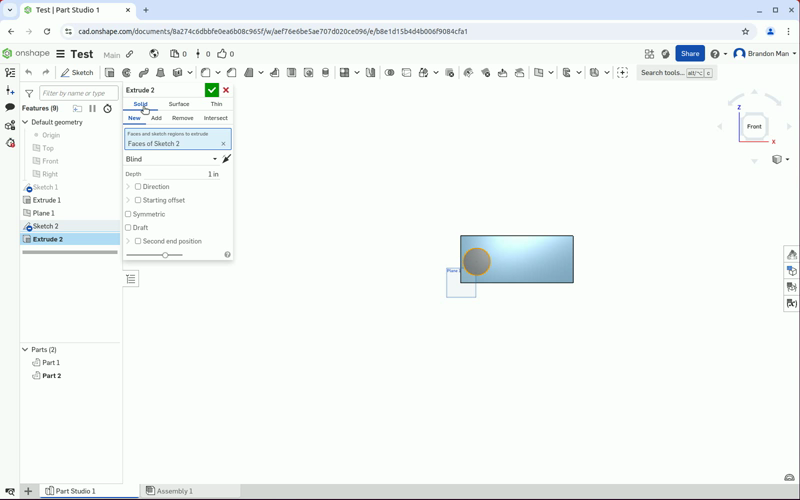
click(143, 106)
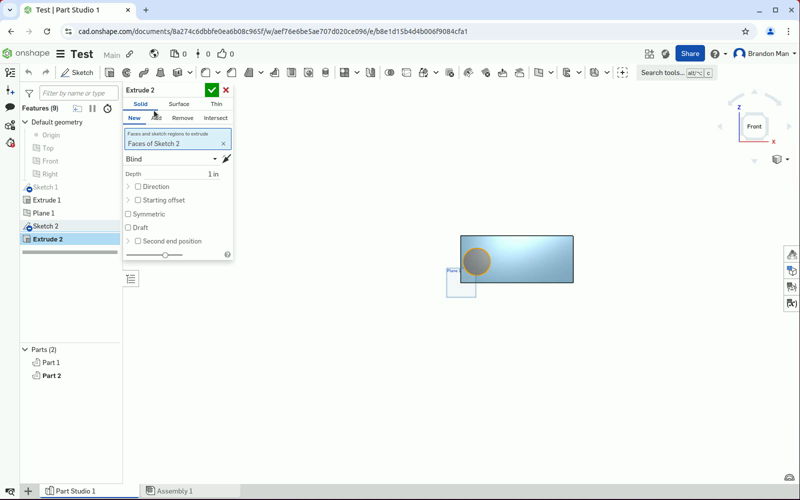
mouse_move(186, 120)
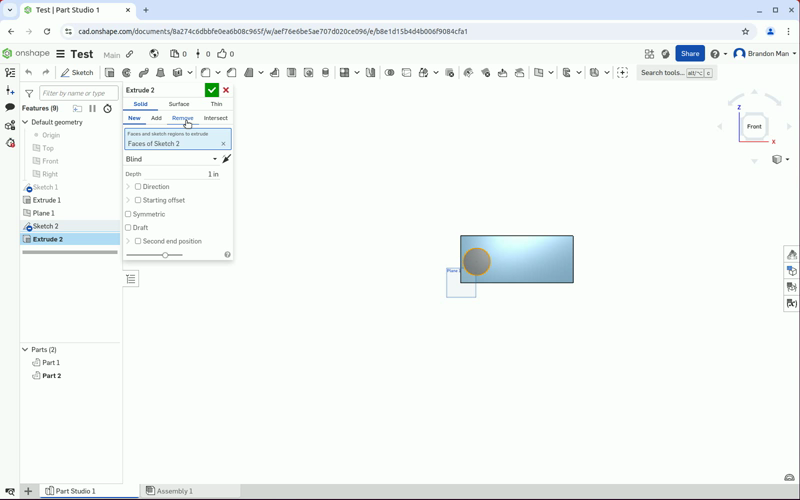
click(186, 120)
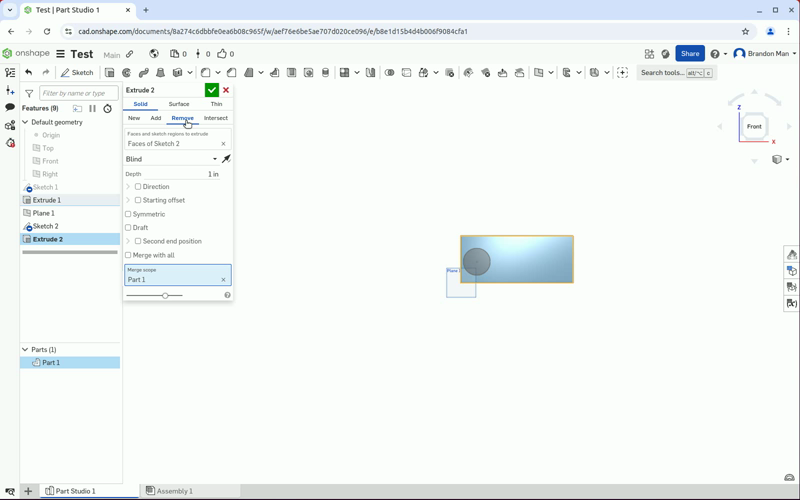
key(tab, 4)
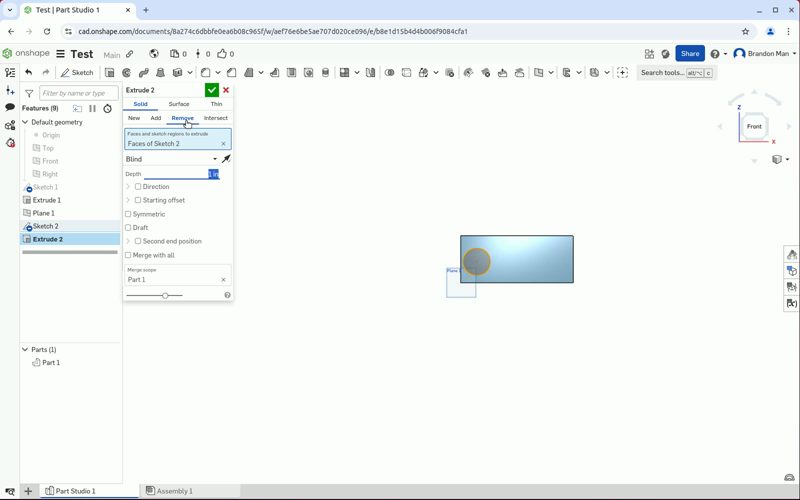
text(2.166)
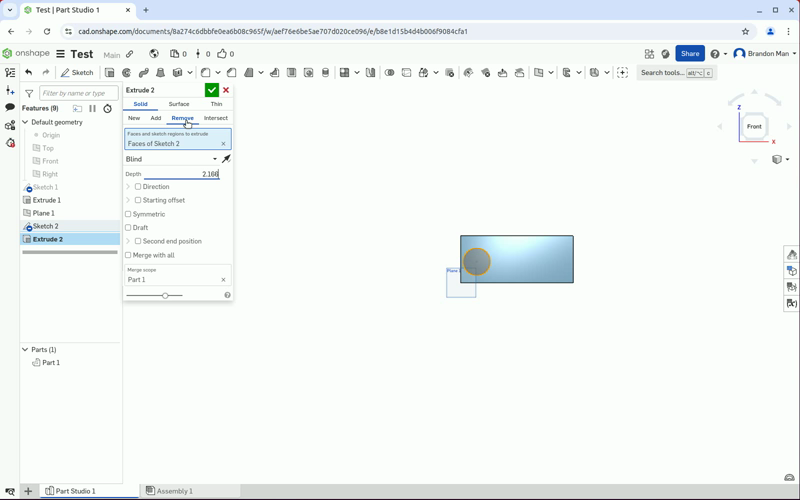
key(tab, 6)
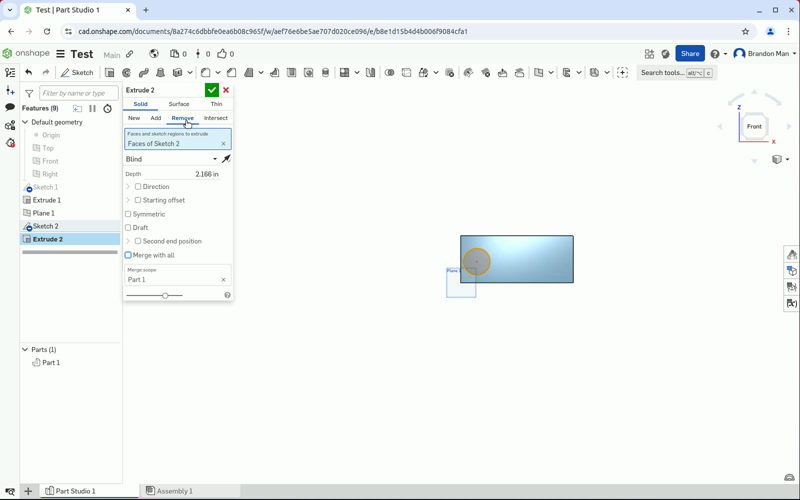
key(space)
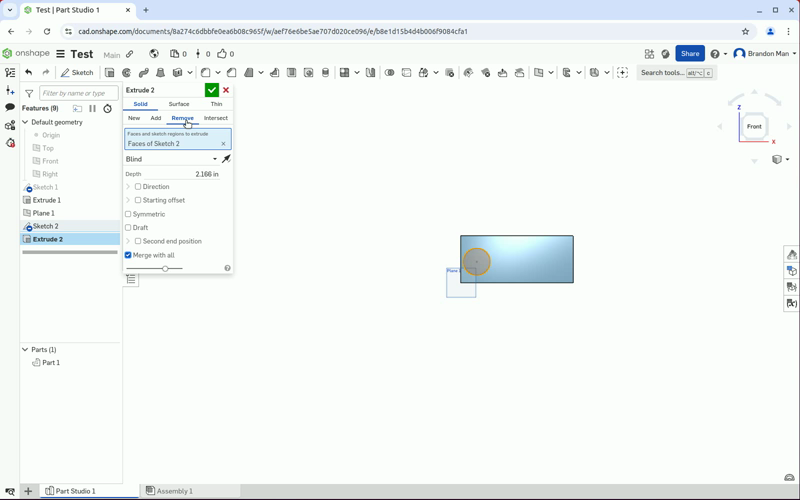
key(enter)
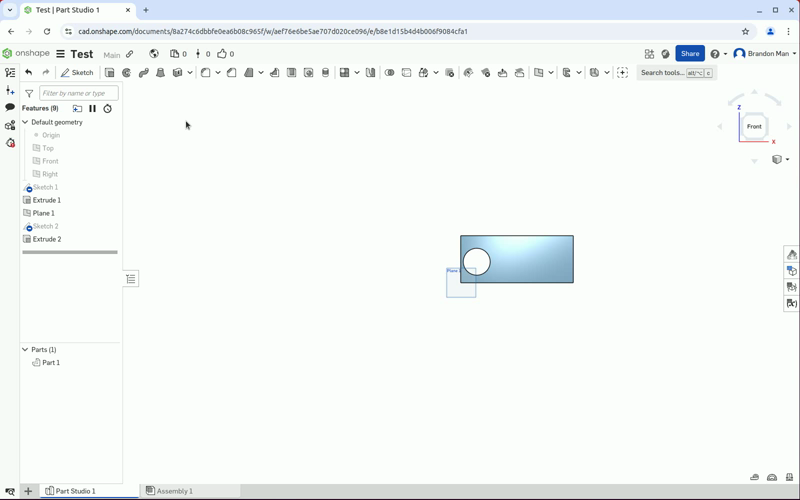
key(shift+h)
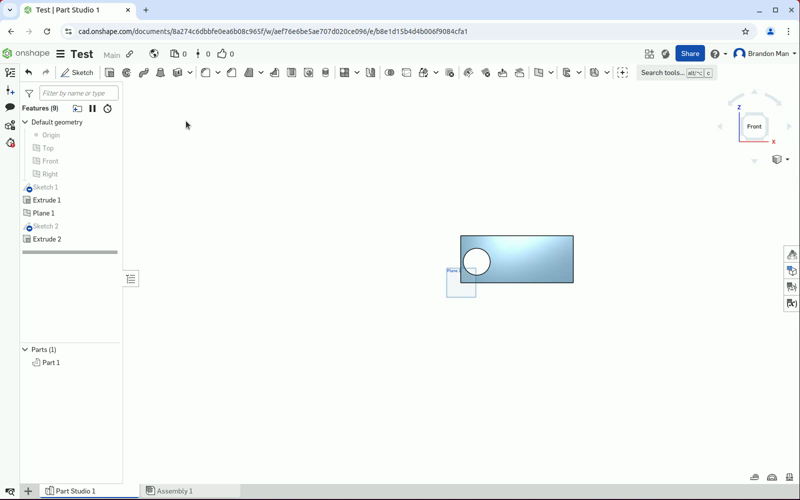
key(shift+h)
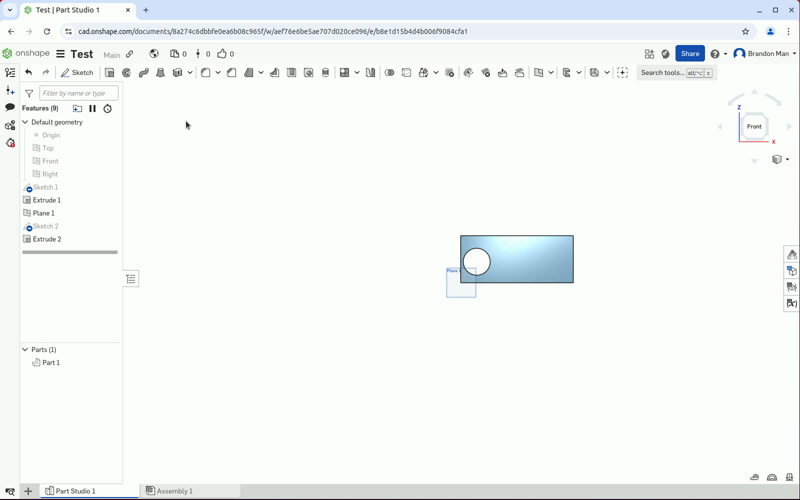
mouse_move(73, 189)
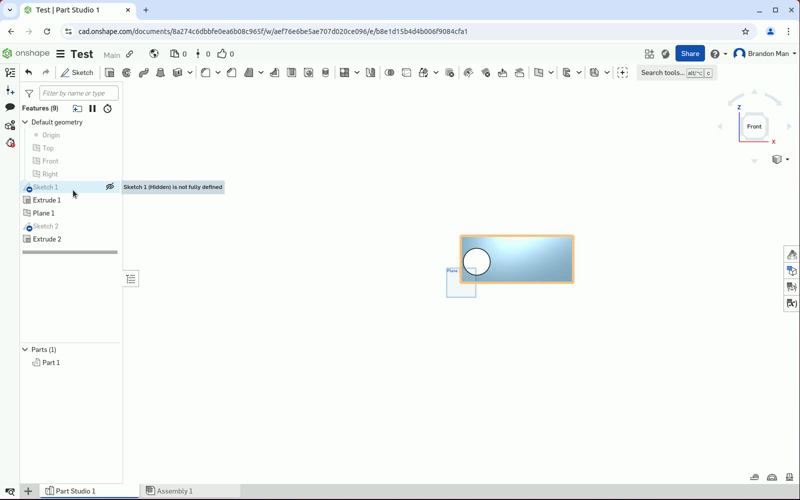
click(73, 189)
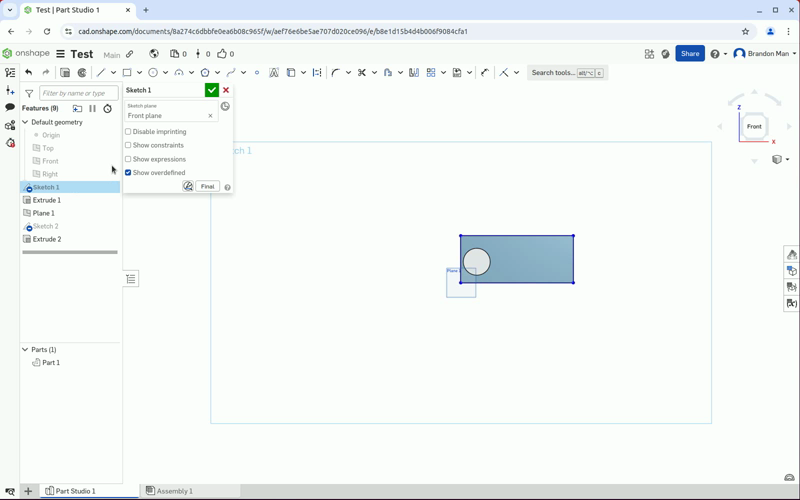
mouse_move(229, 92)
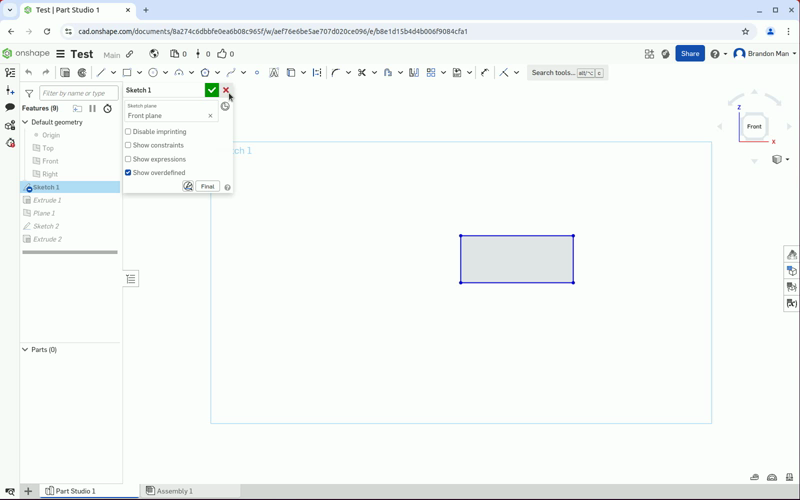
click(229, 92)
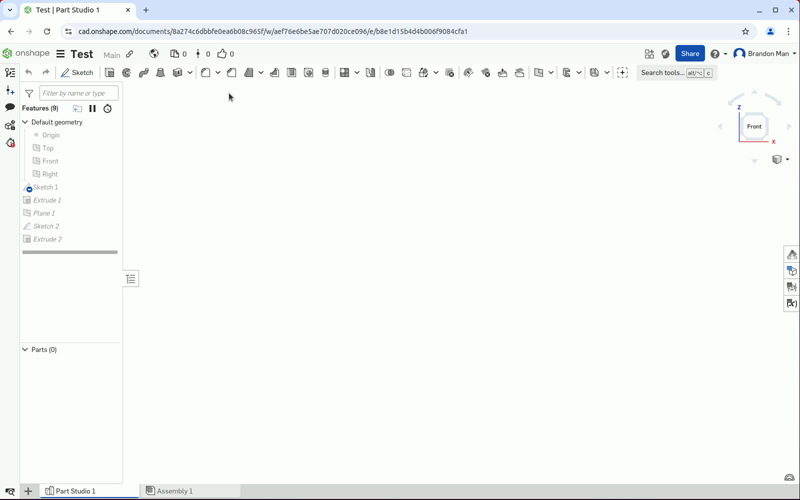
key(shift+s)
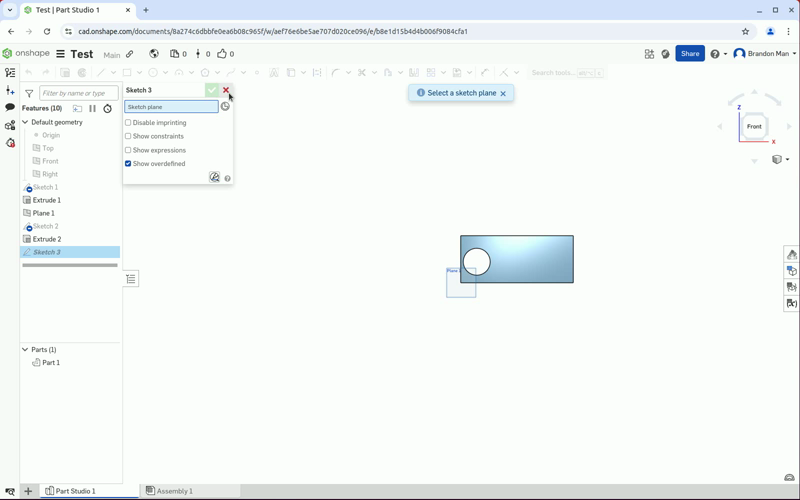
mouse_move(73, 215)
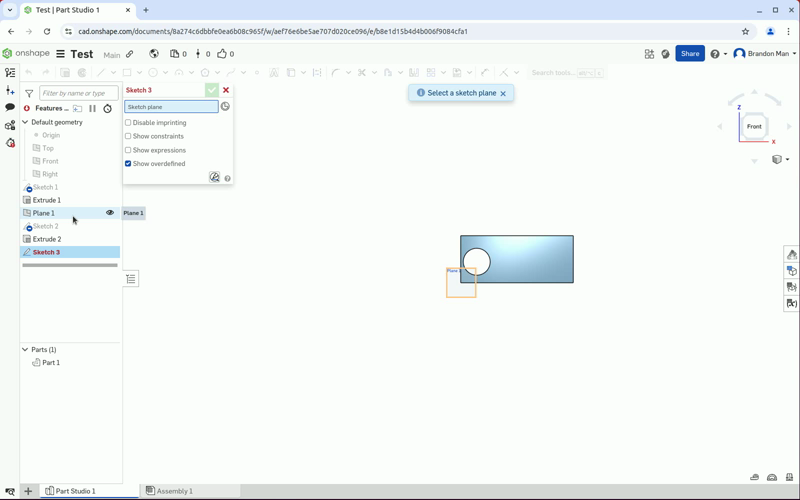
click(73, 215)
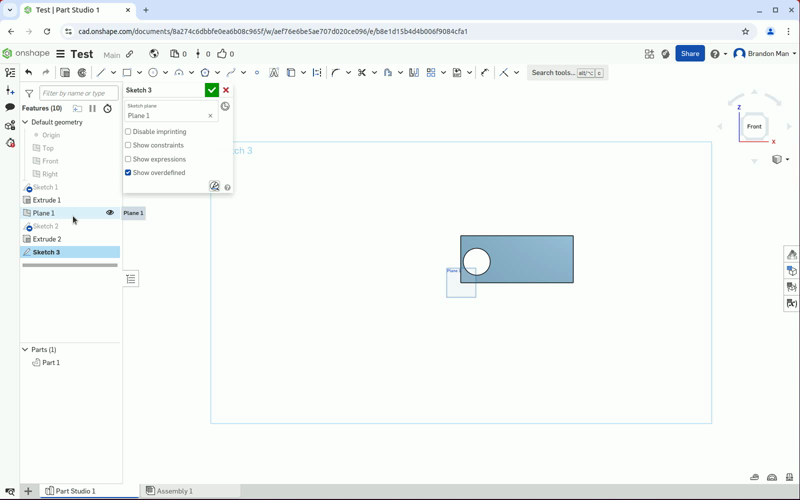
mouse_move(73, 352)
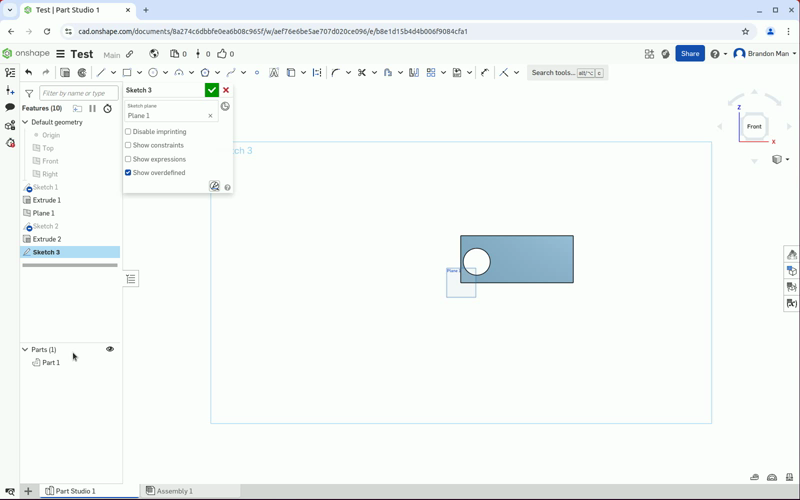
key(y)
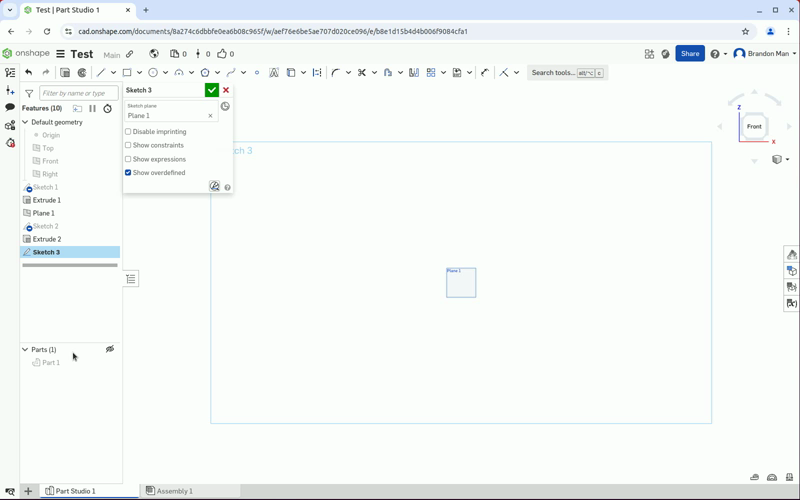
key(l)
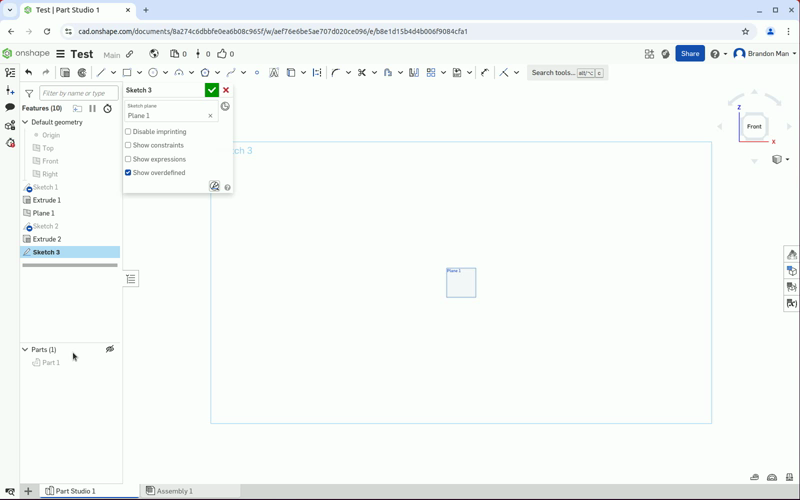
key_down(shift)
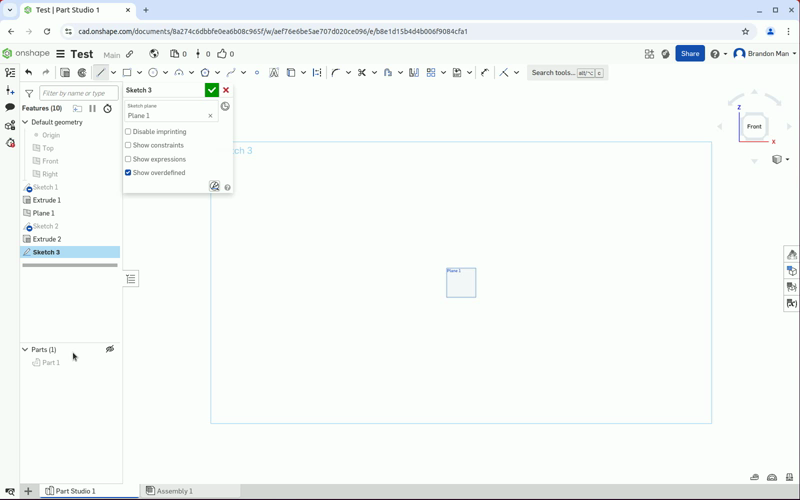
mouse_move(510, 267)
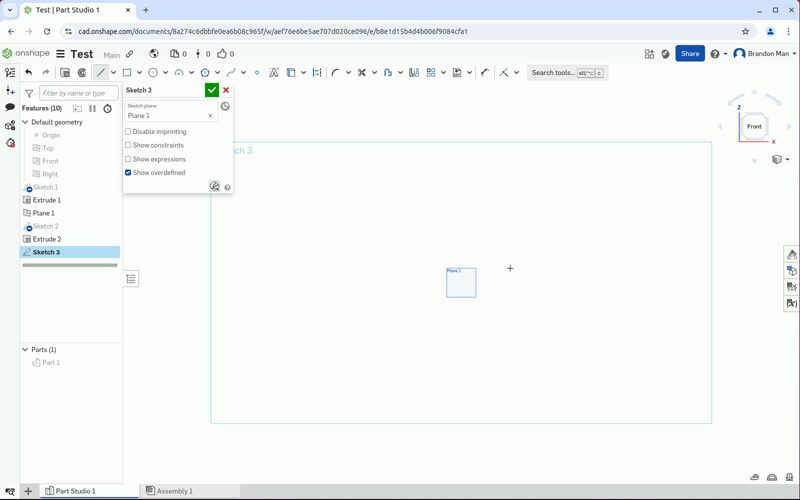
click(510, 267)
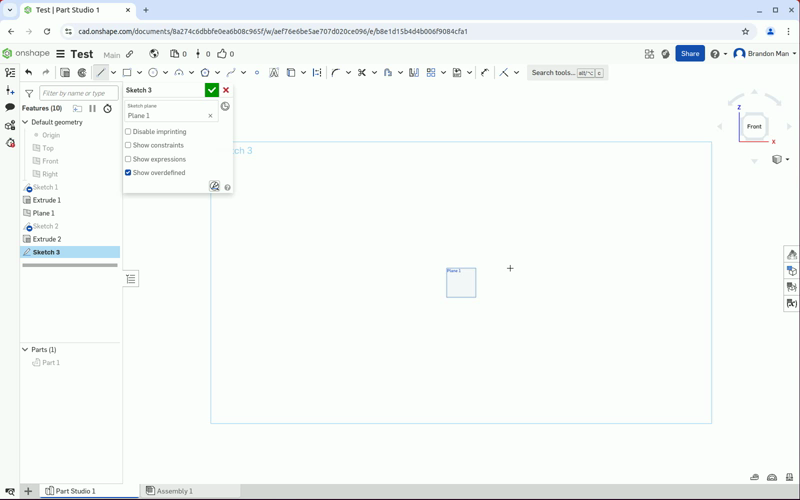
key_up(shift)
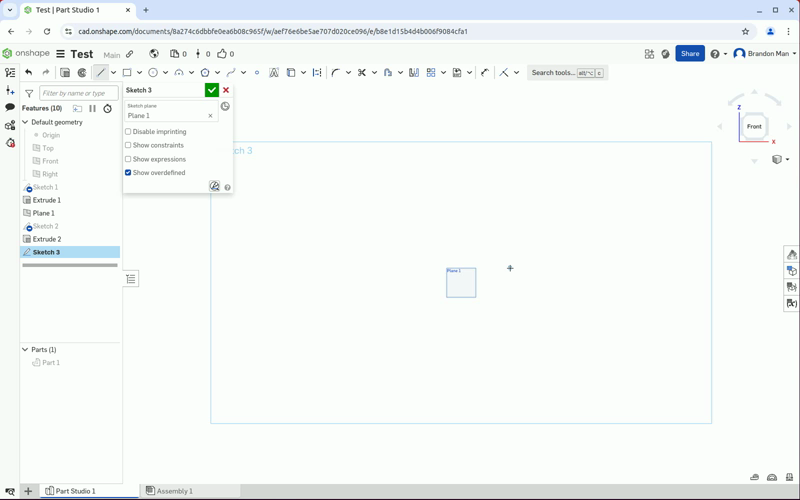
key_down(shift)
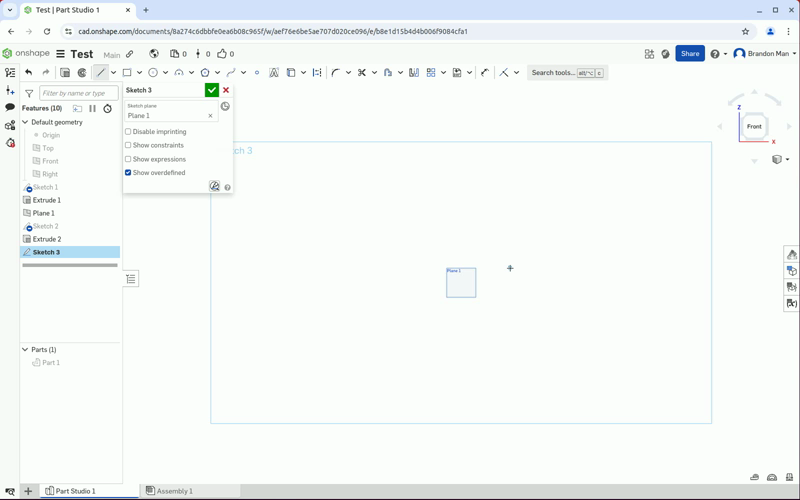
mouse_move(573, 267)
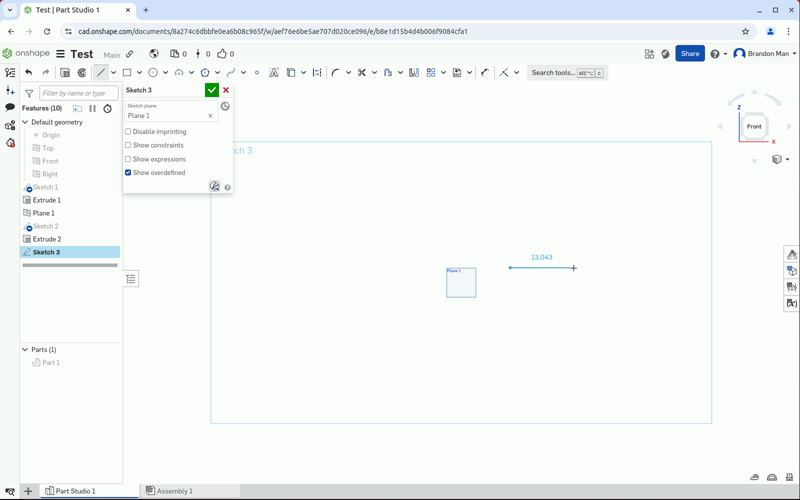
click(573, 267)
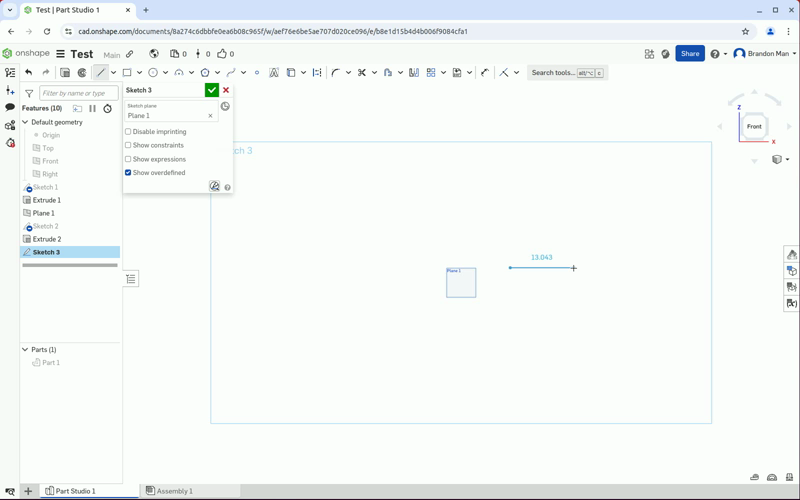
key_up(shift)
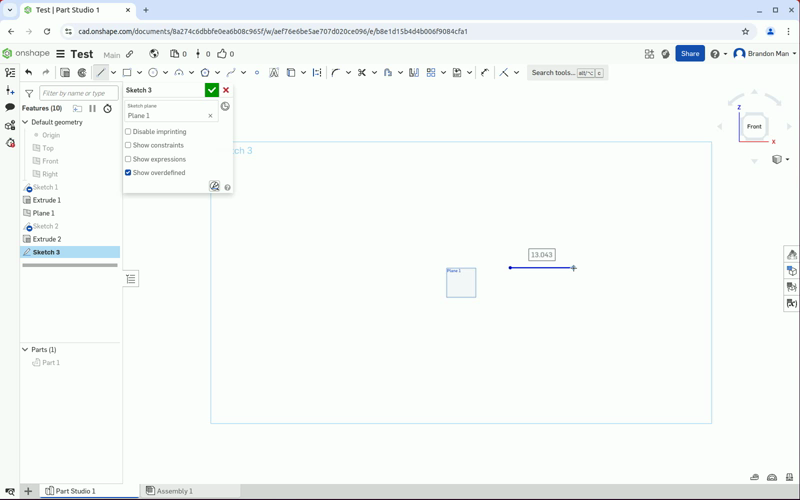
key_down(shift)
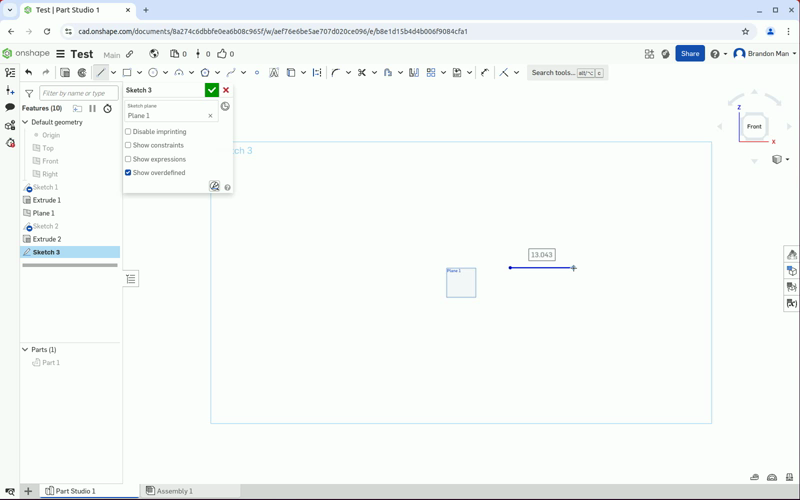
mouse_move(589, 267)
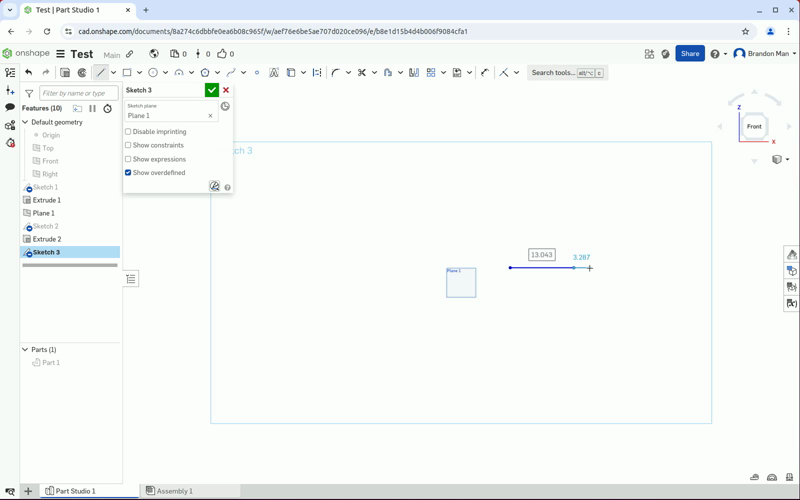
mouse_move(573, 236)
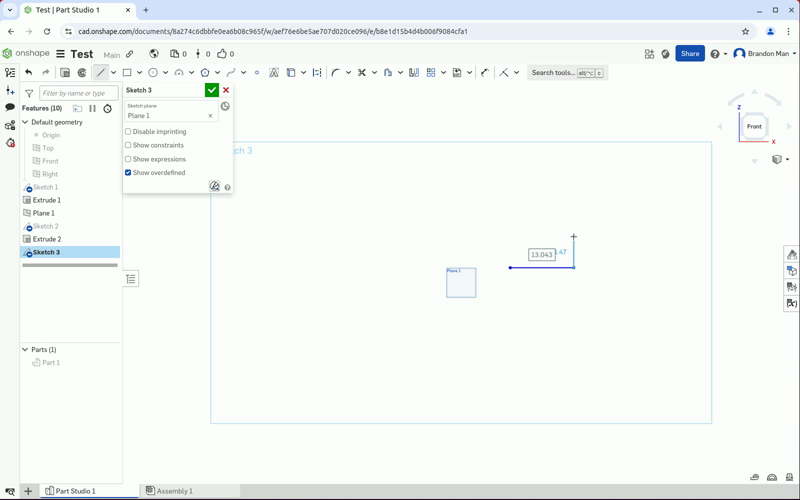
click(573, 236)
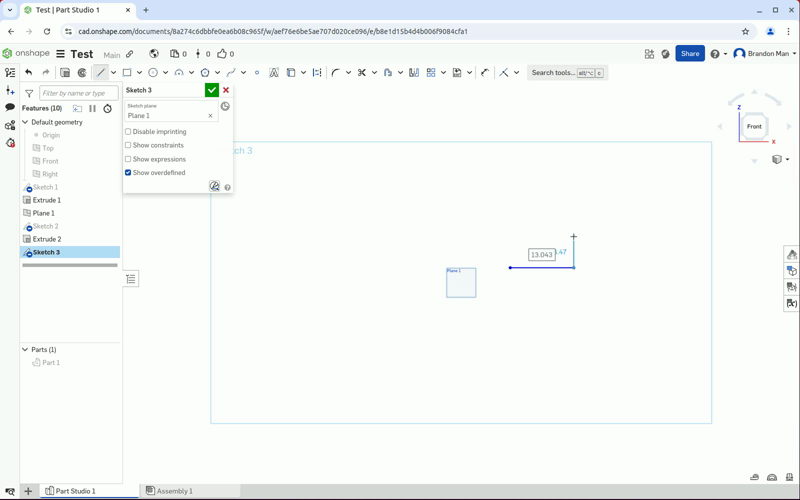
key_up(shift)
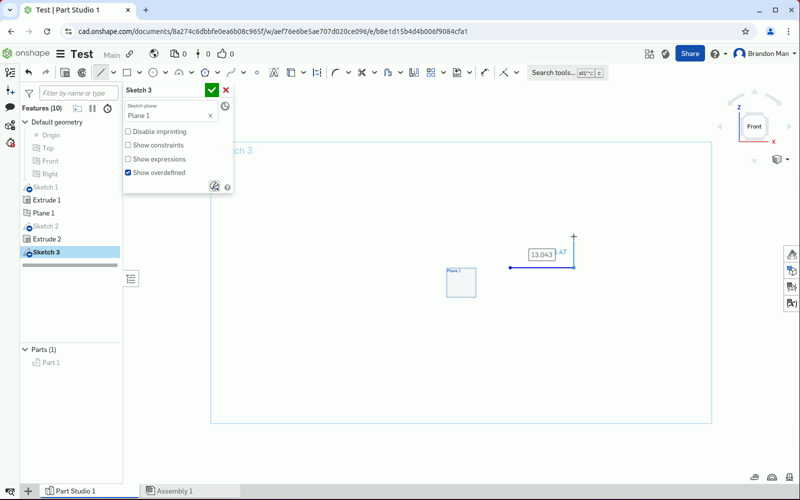
key_down(shift)
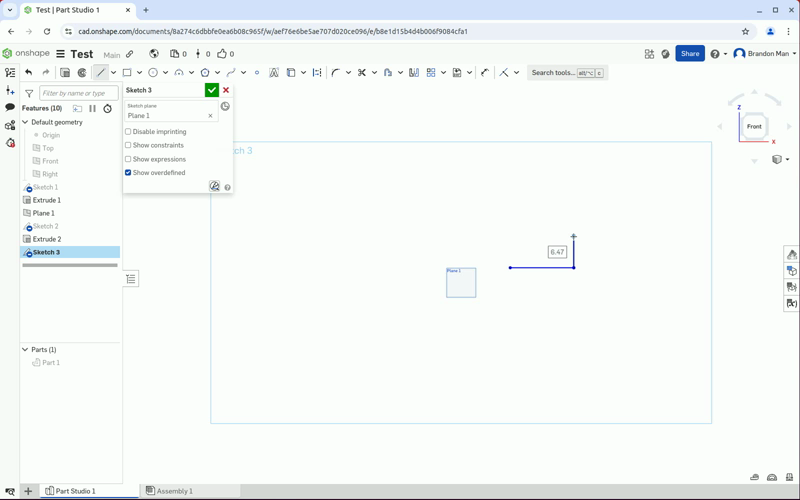
mouse_move(510, 236)
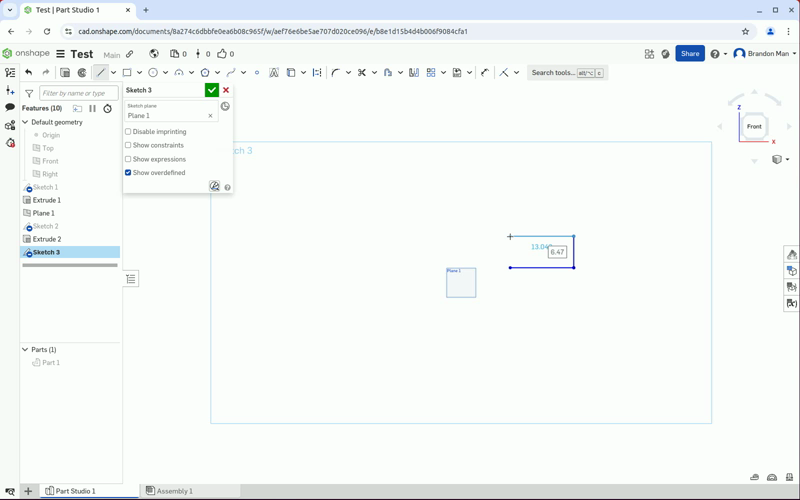
click(510, 236)
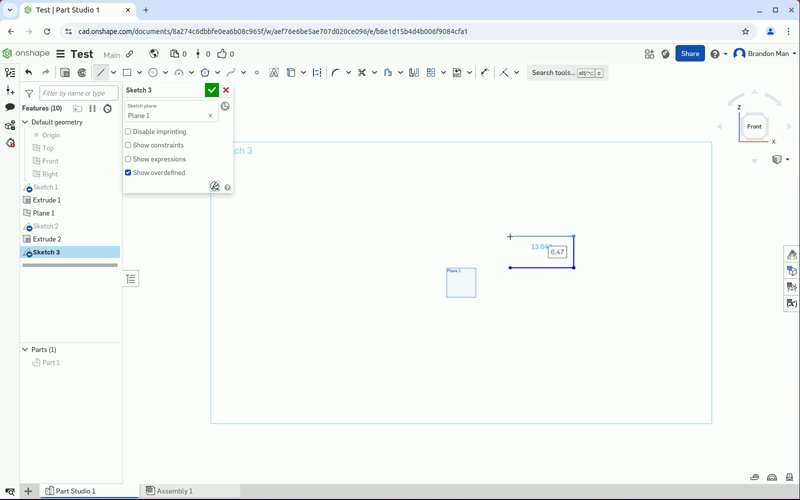
key_up(shift)
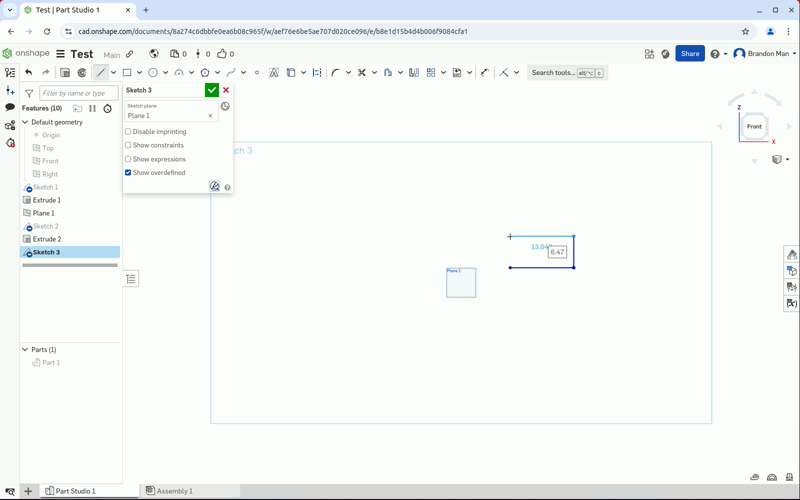
mouse_move(540, 236)
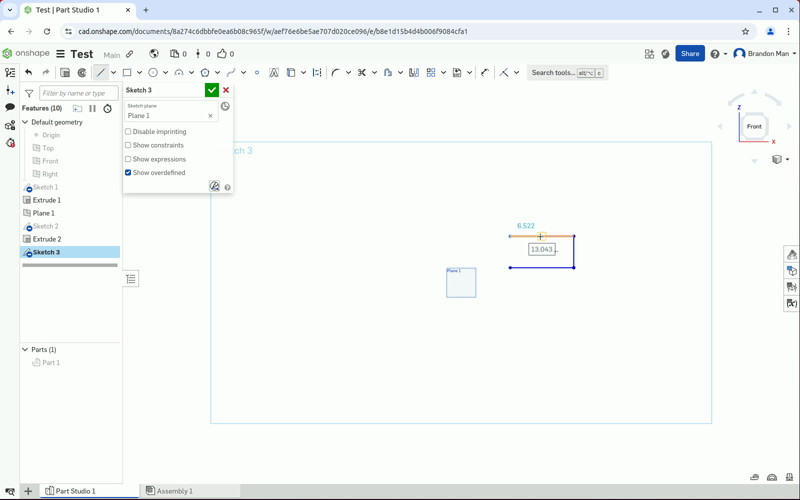
key_down(shift)
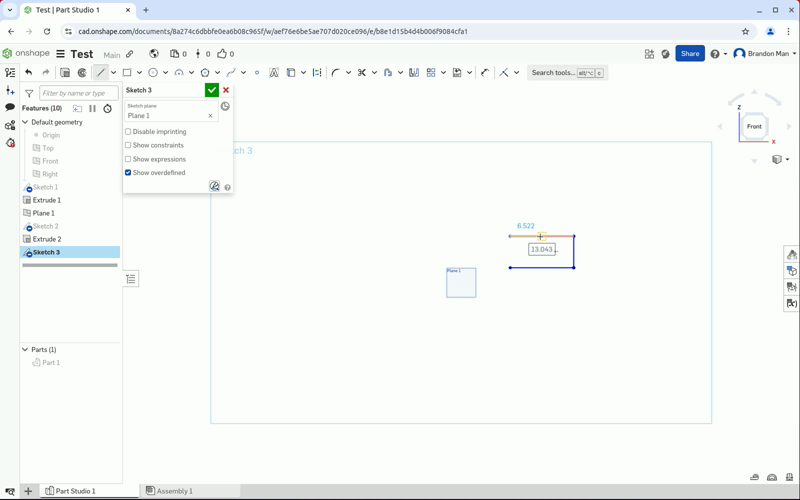
mouse_move(510, 267)
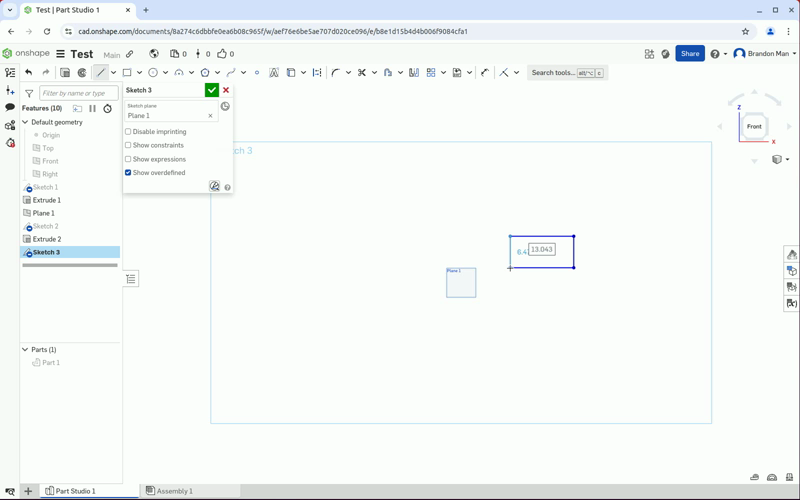
key_up(shift)
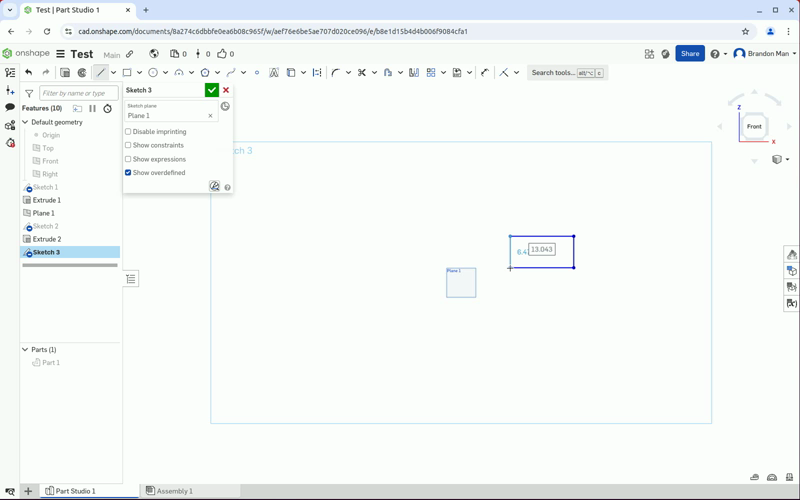
click(510, 267)
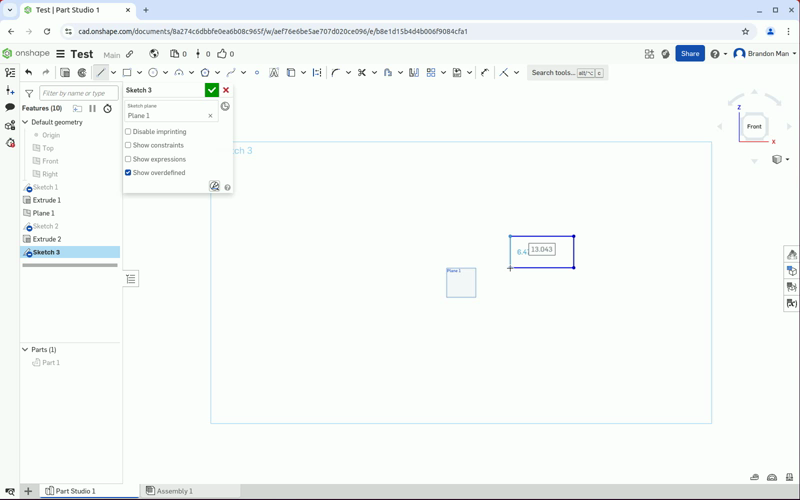
key(esc)
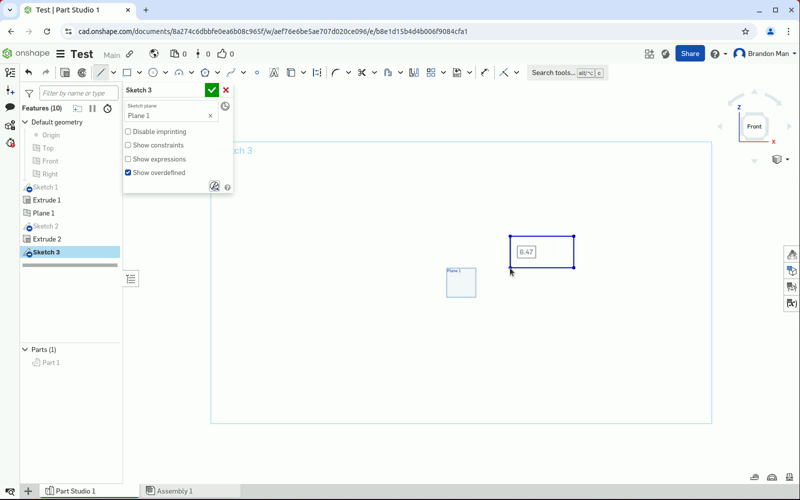
mouse_move(546, 239)
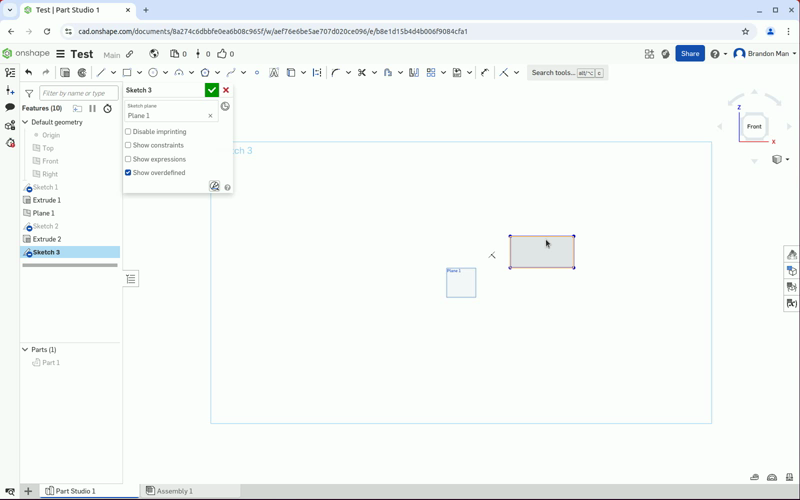
click(546, 239)
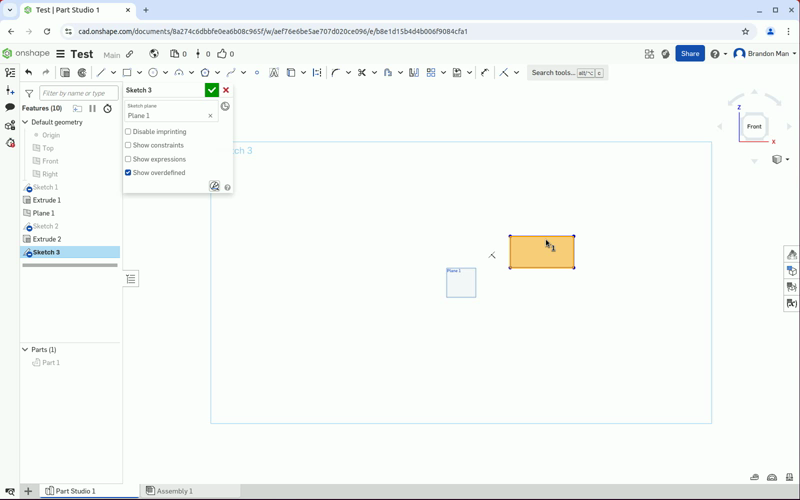
mouse_move(73, 352)
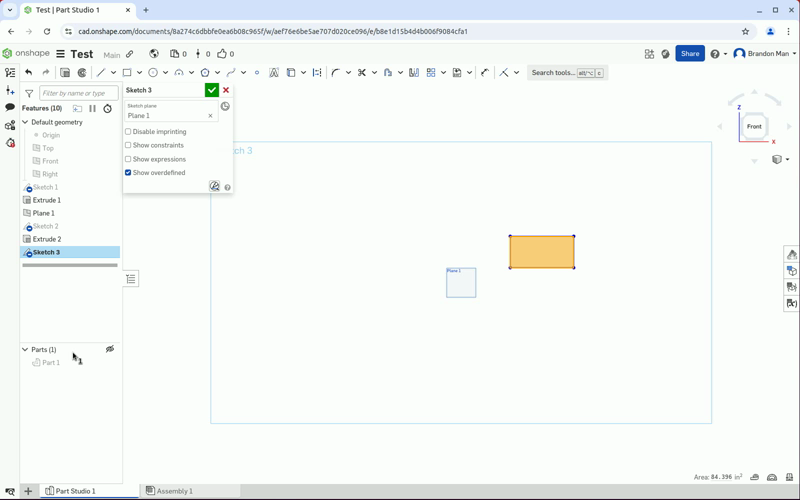
key(shift+y)
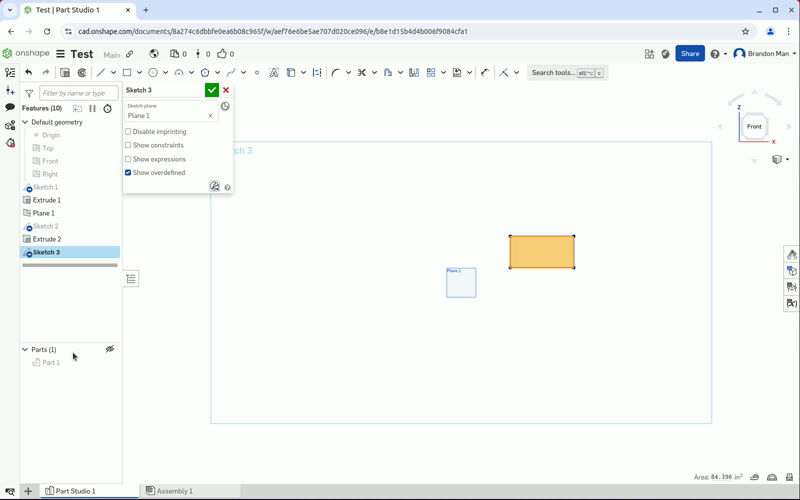
key(shift+e)
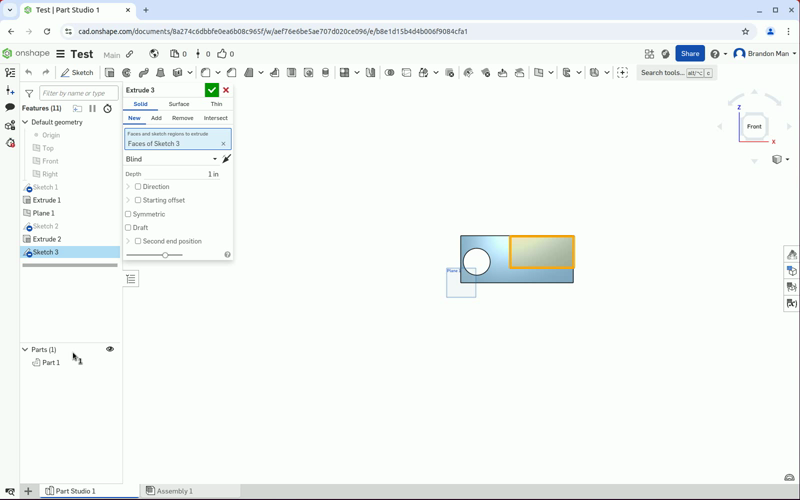
mouse_move(143, 106)
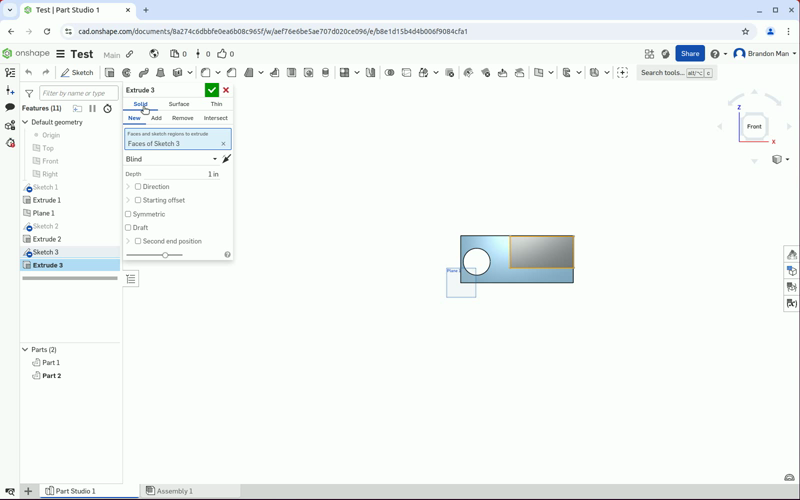
click(143, 106)
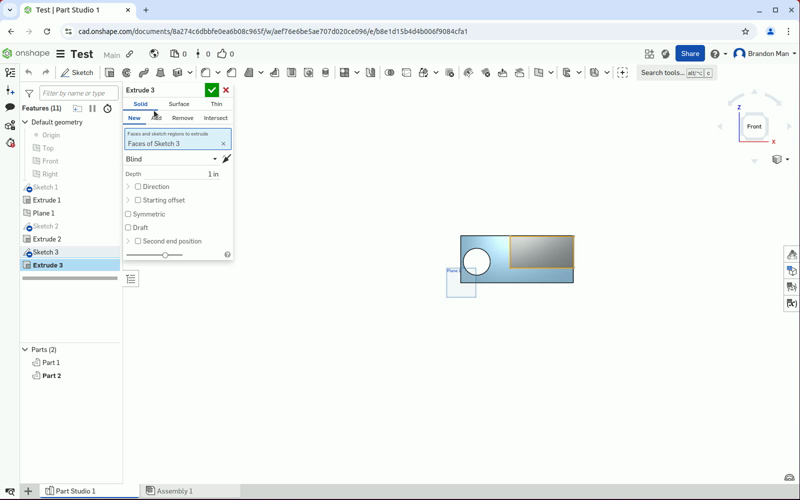
mouse_move(186, 120)
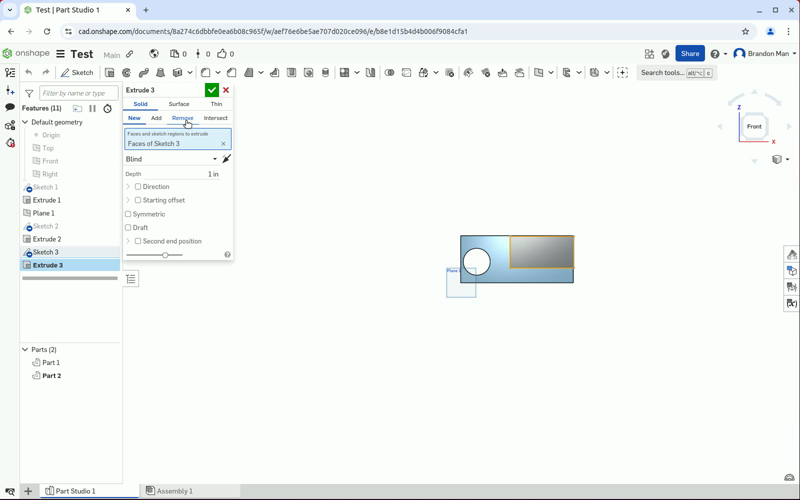
click(186, 120)
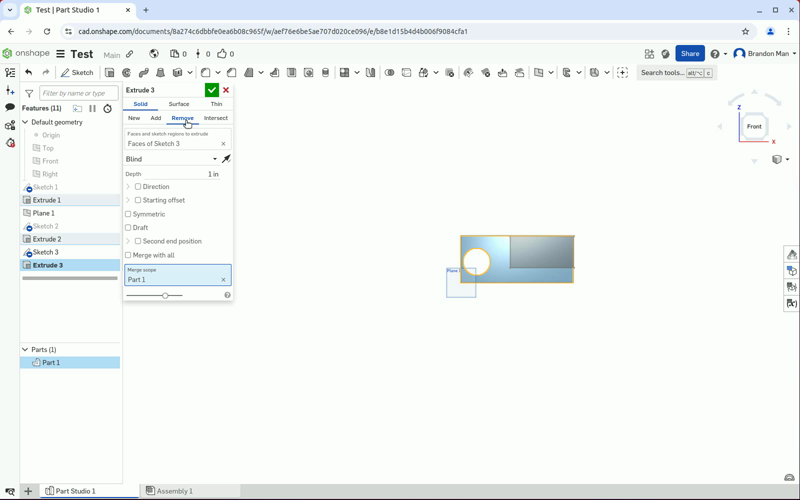
key(tab, 4)
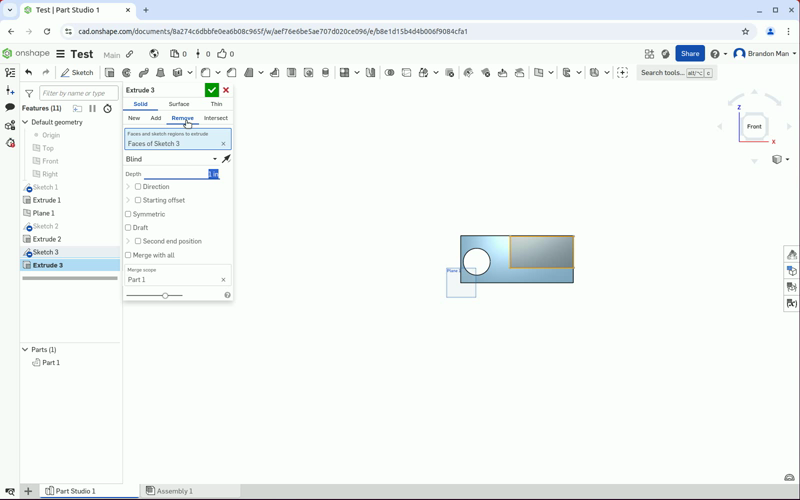
text(2.166)
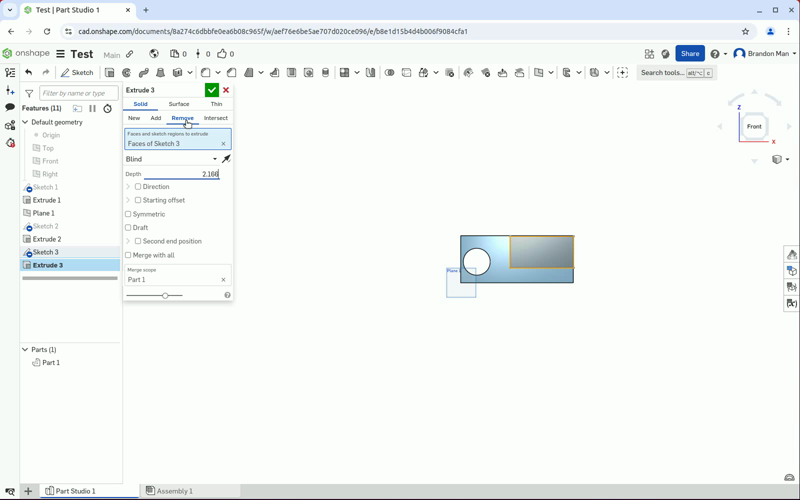
key(tab, 6)
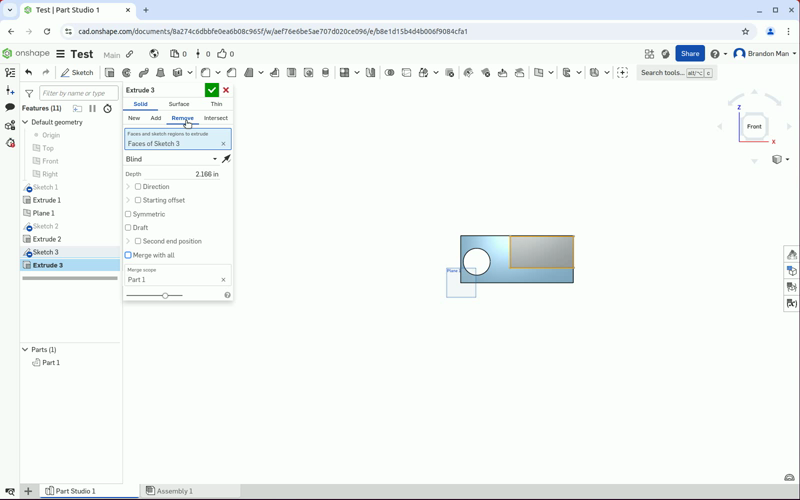
key(space)
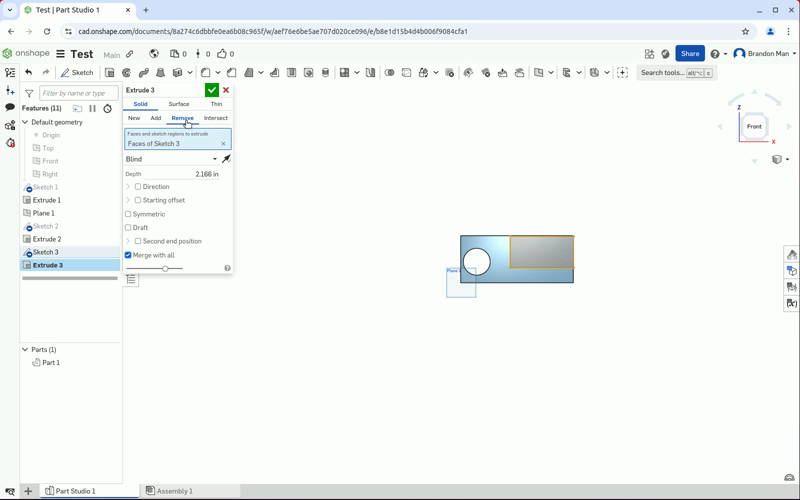
key(enter)
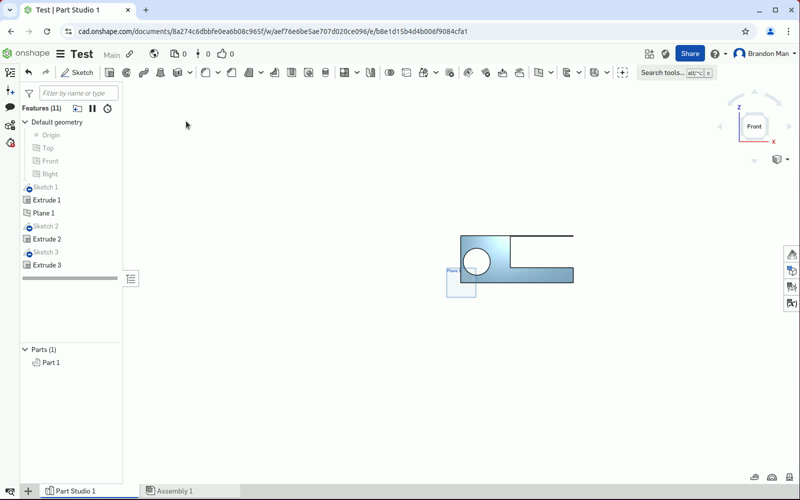
key(shift+h)
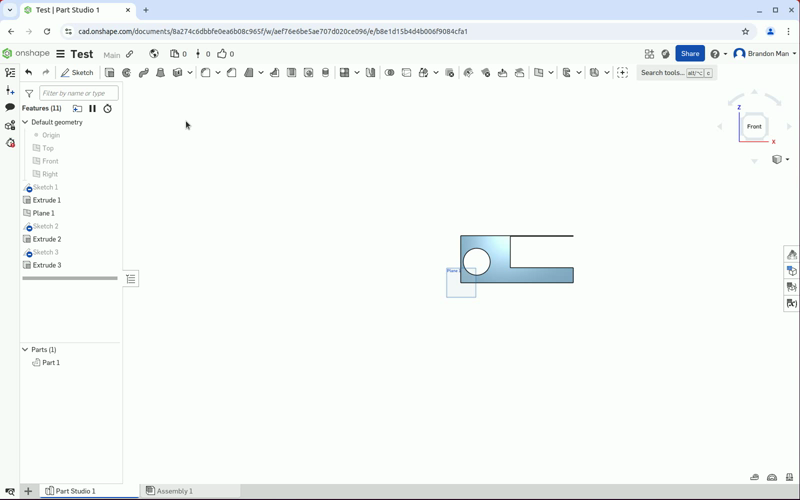
key(shift+h)
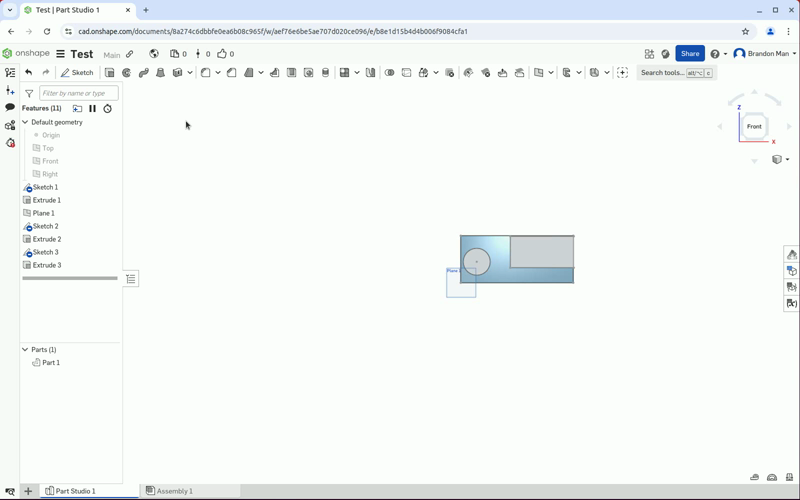
key(shift+7)
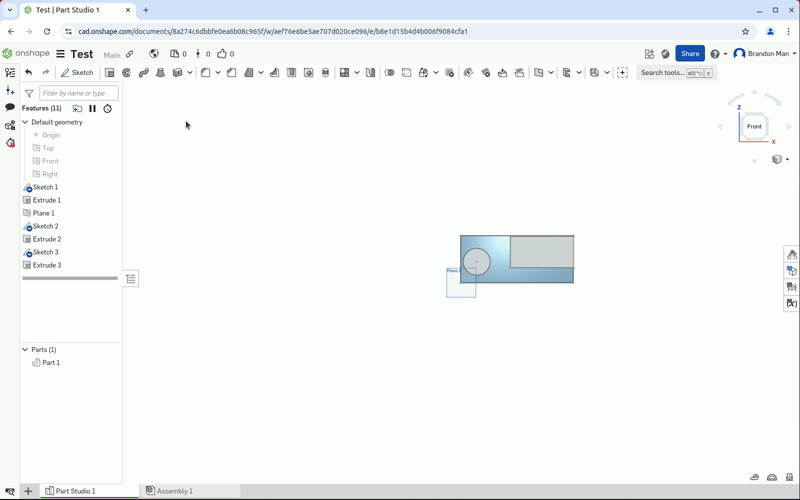
key(left, 2)
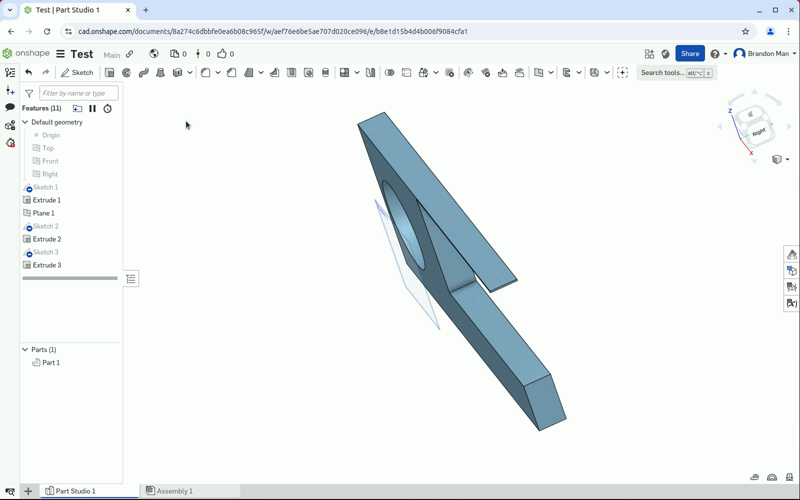
key(down, 2)
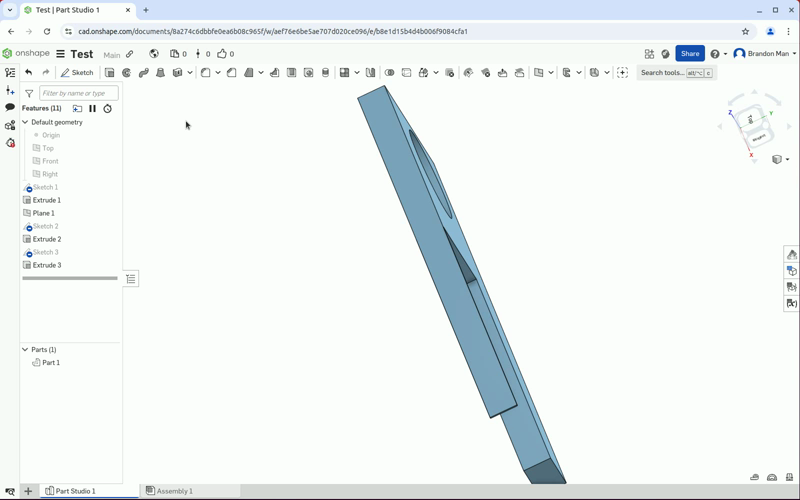
key(up, 2)
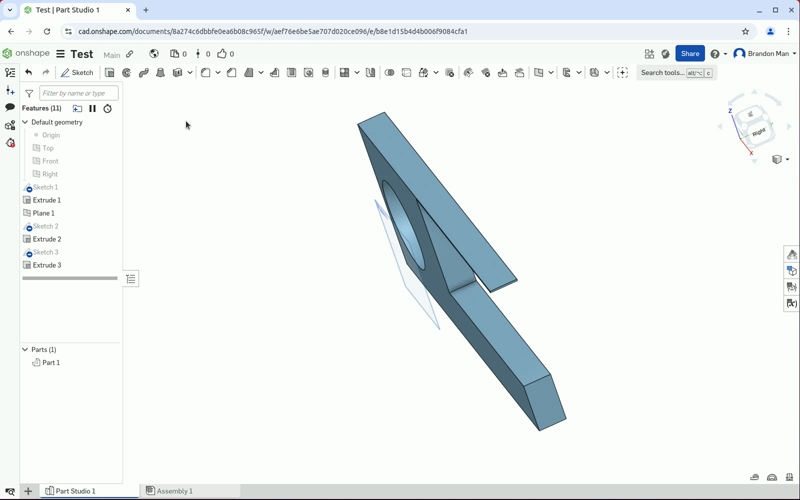
key(right, 2)
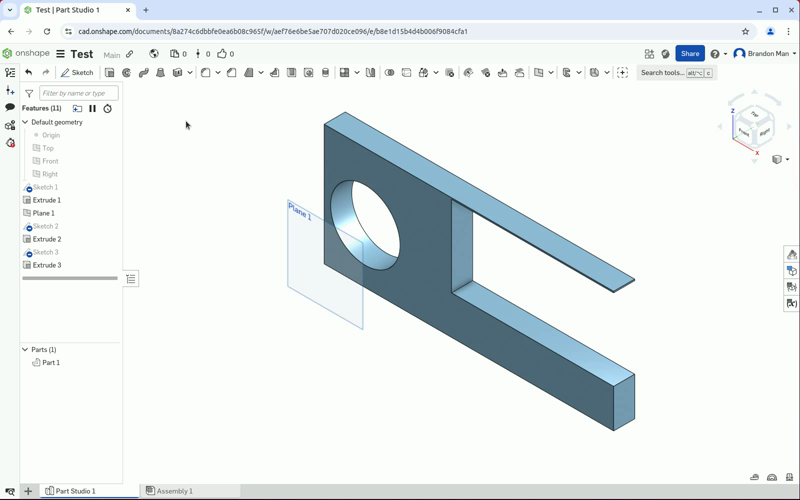
mouse_move(73, 189)
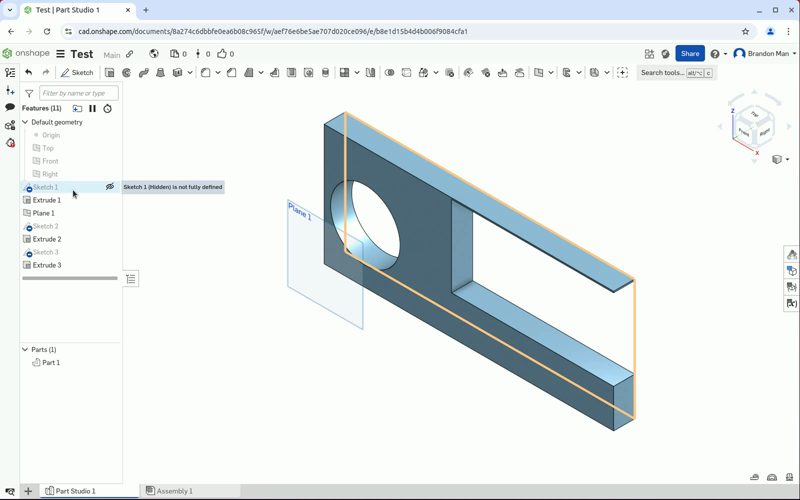
click(73, 189)